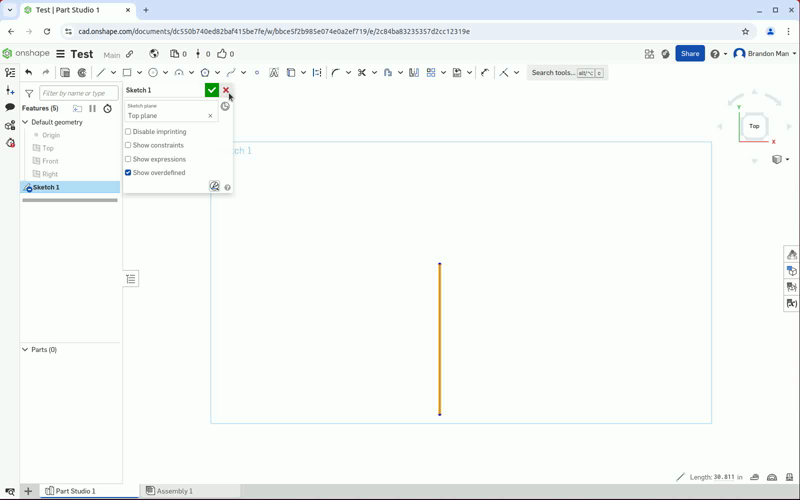
key(shift+h)
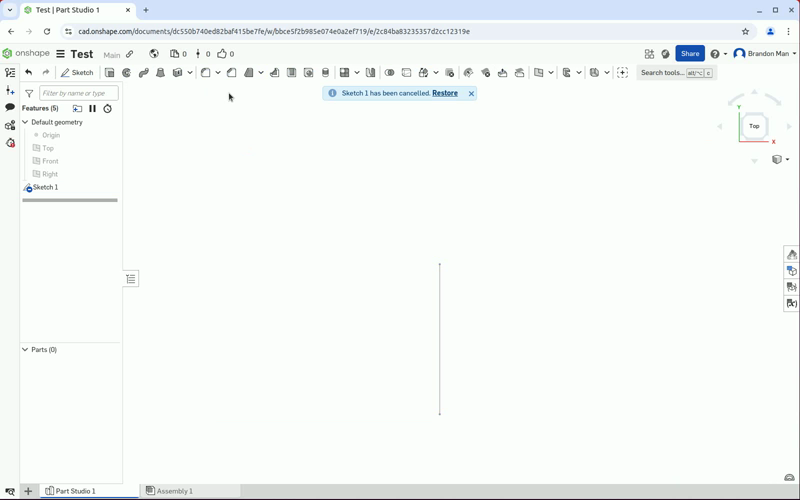
key(shift+s)
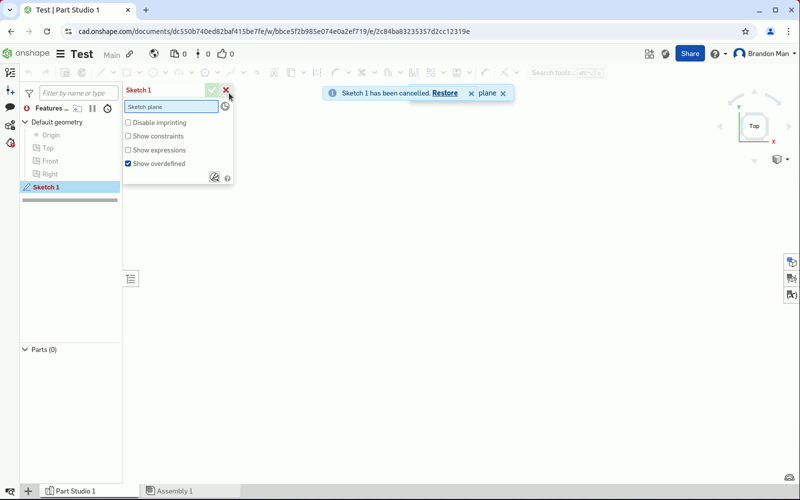
mouse_move(73, 150)
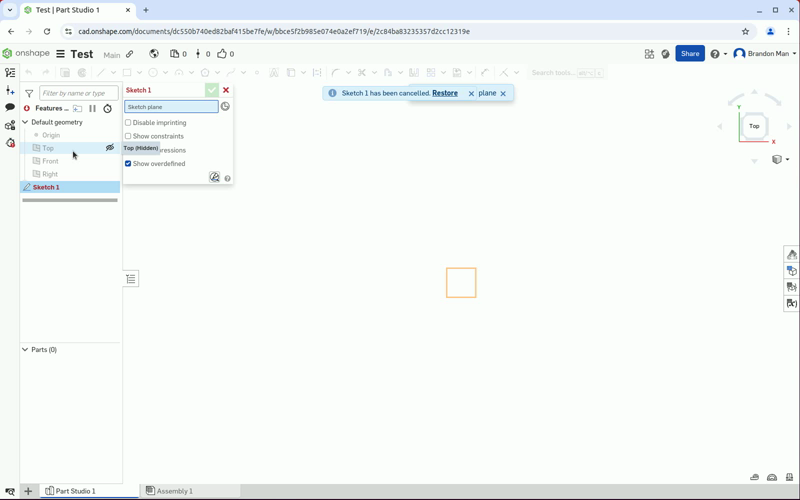
click(73, 150)
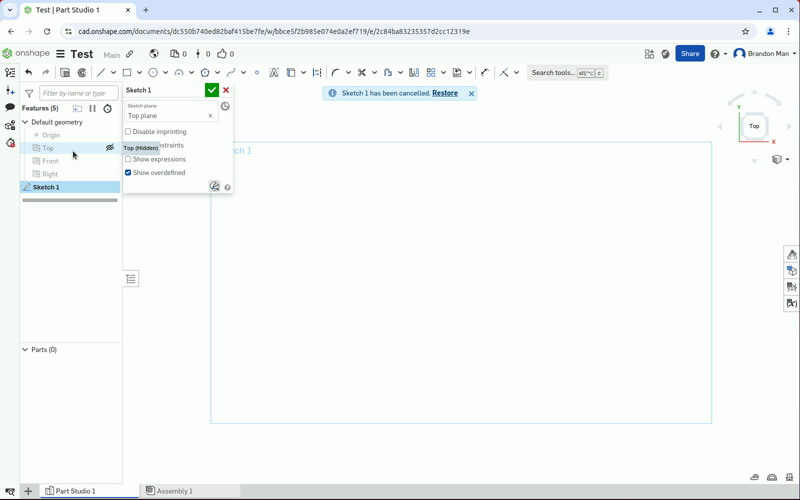
mouse_move(73, 352)
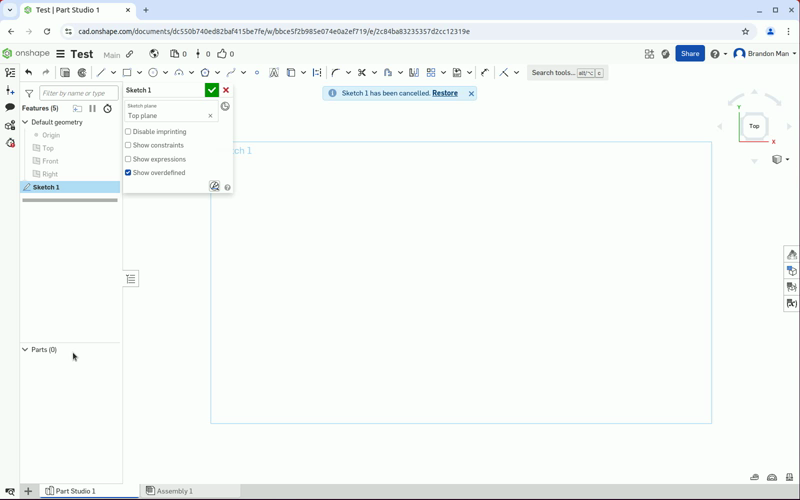
key(y)
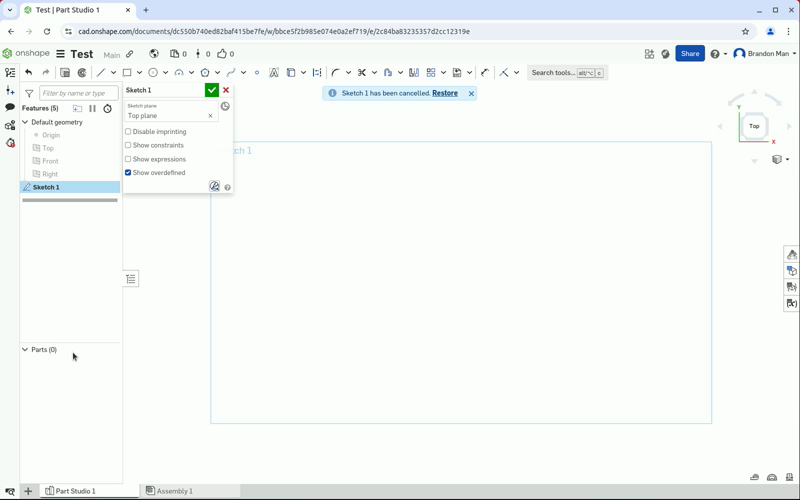
key(c)
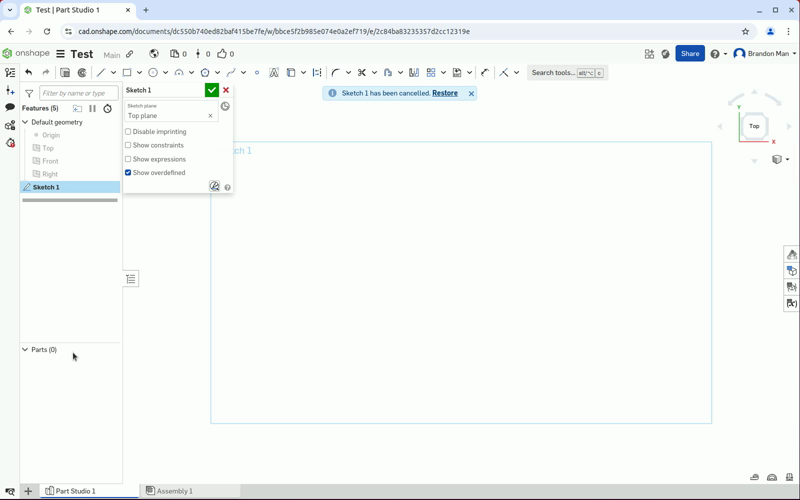
key_down(shift)
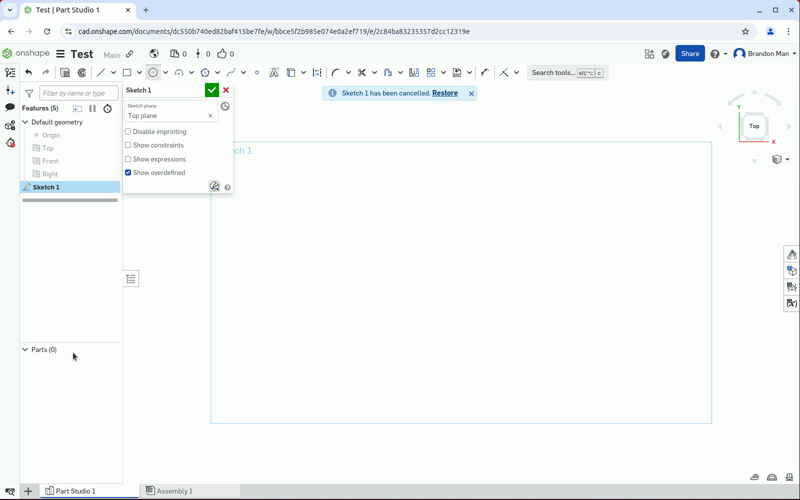
mouse_move(392, 282)
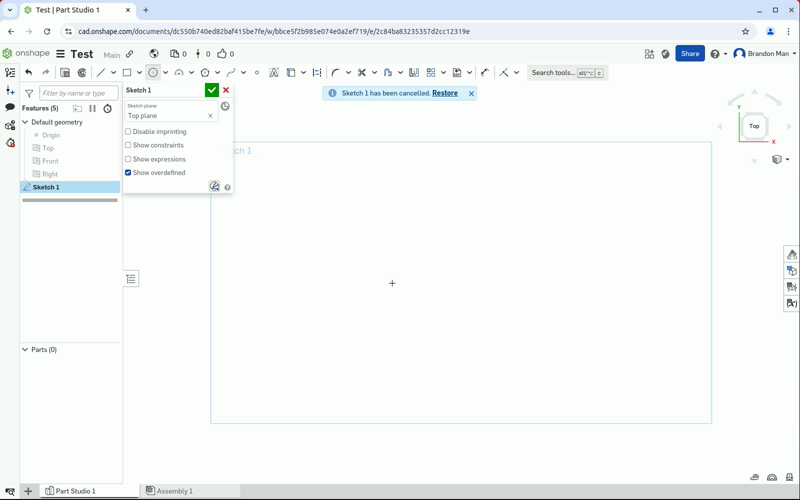
click(392, 282)
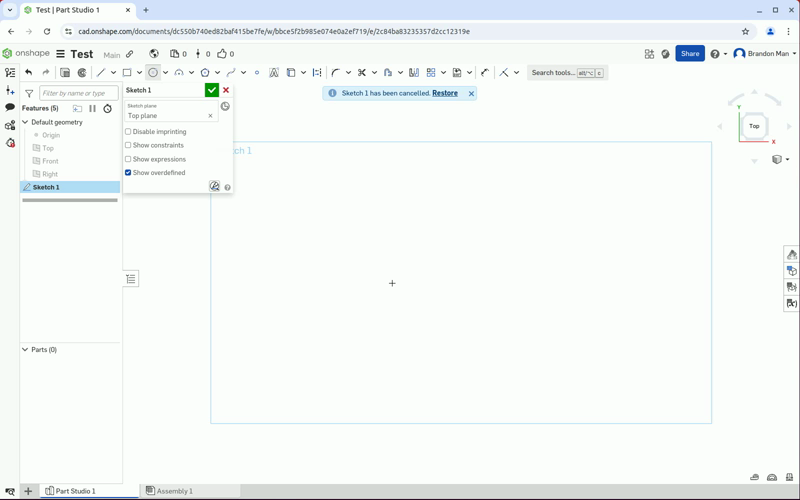
key_up(shift)
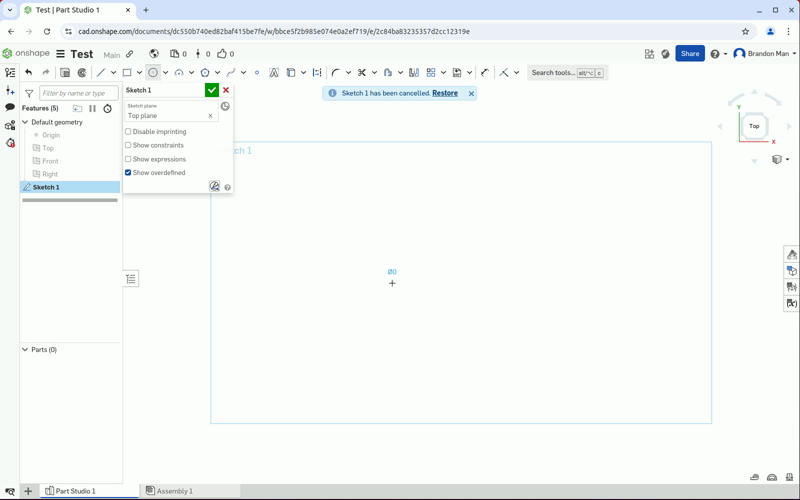
mouse_move(435, 282)
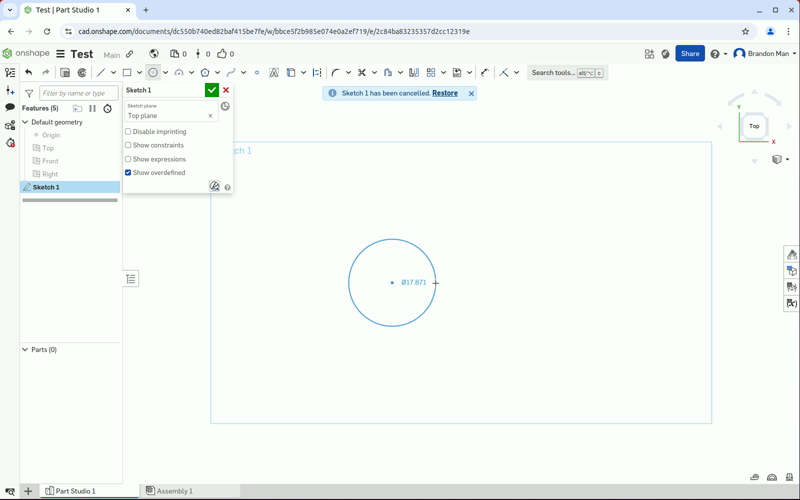
click(435, 282)
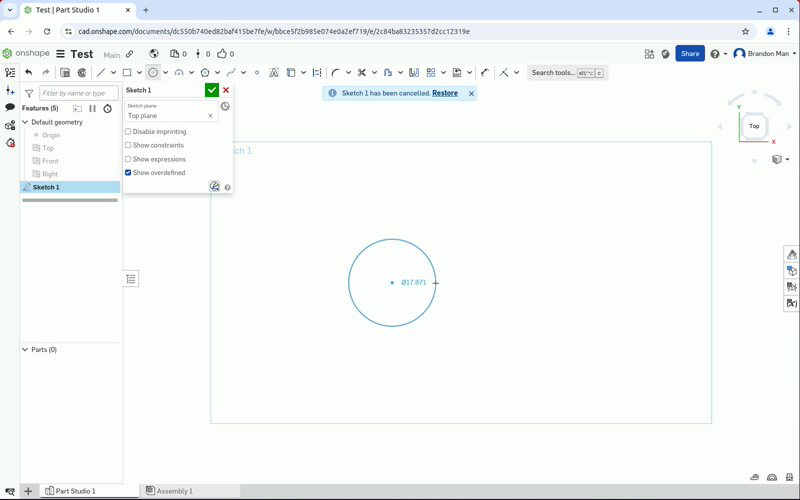
key(esc)
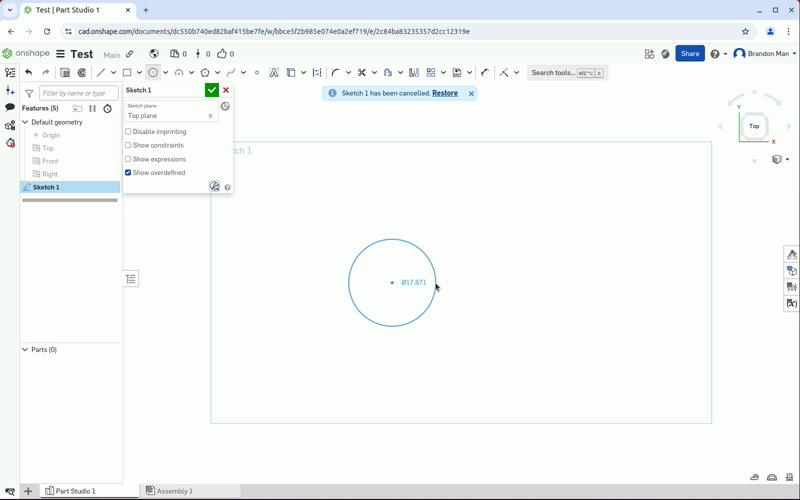
key(c)
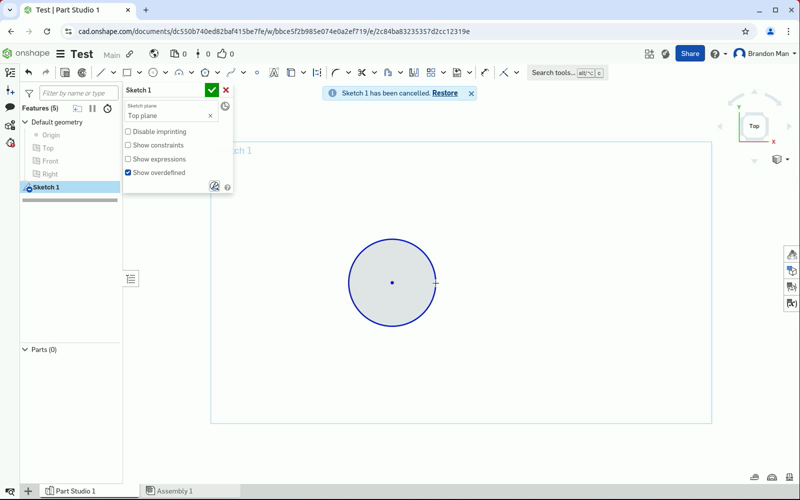
key_down(shift)
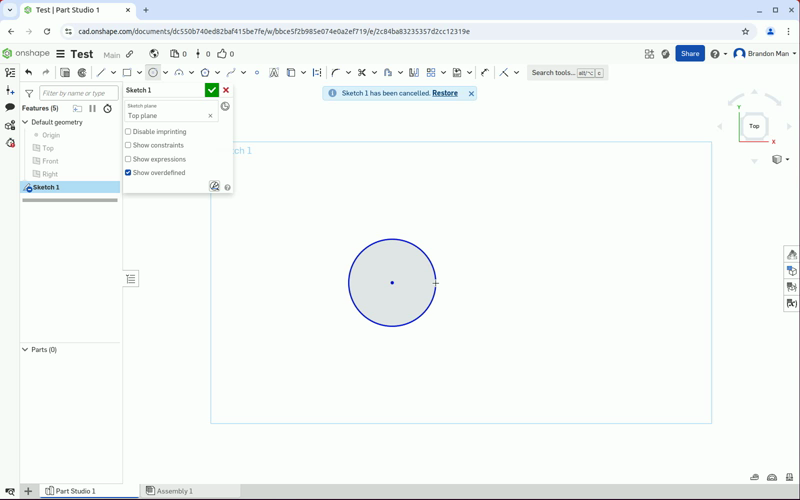
mouse_move(392, 282)
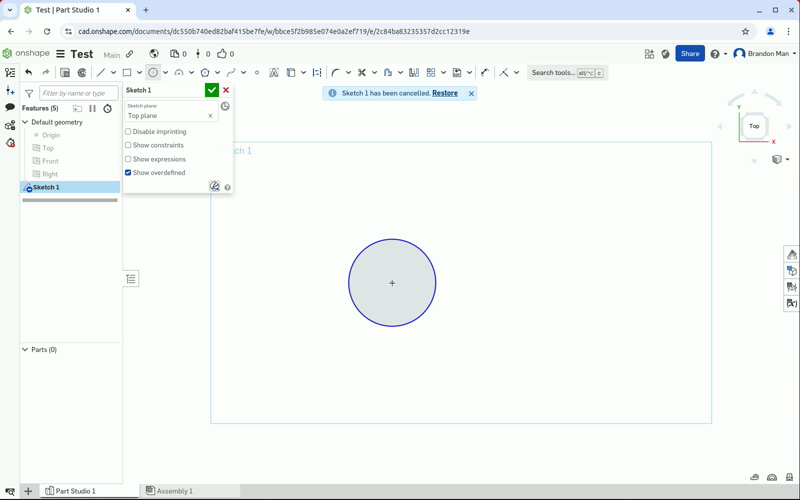
click(392, 282)
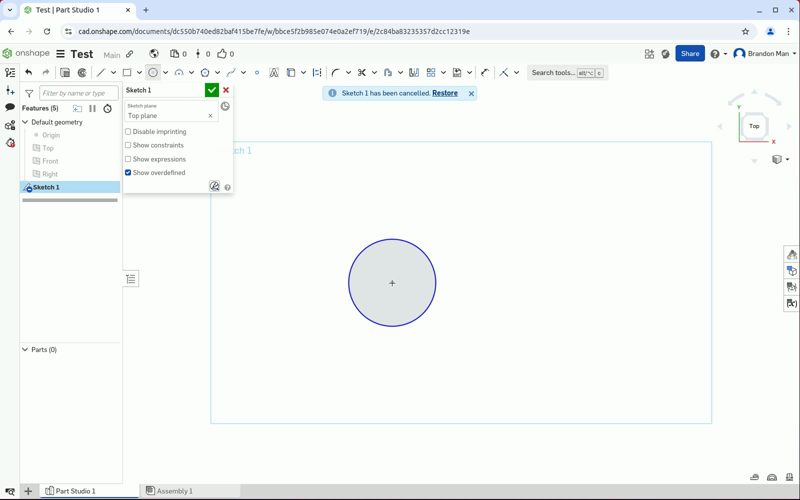
key_up(shift)
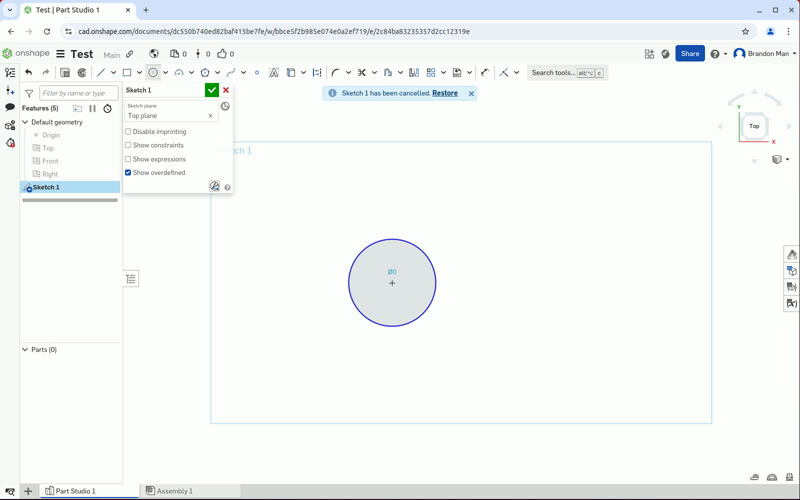
mouse_move(415, 282)
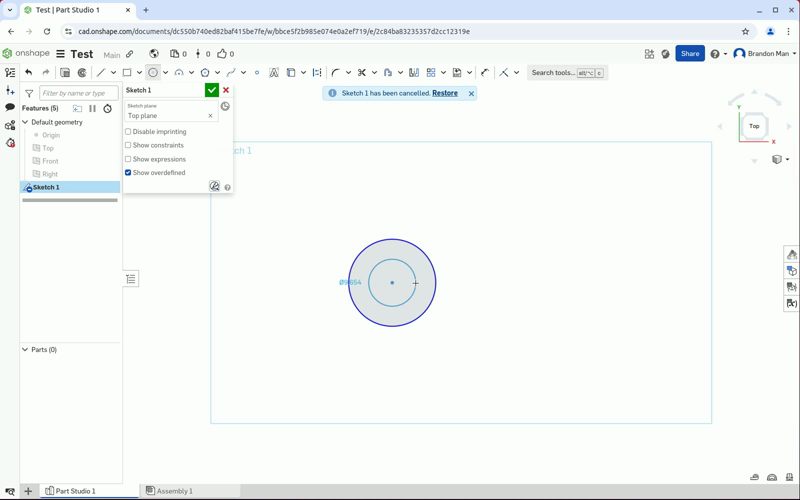
click(415, 282)
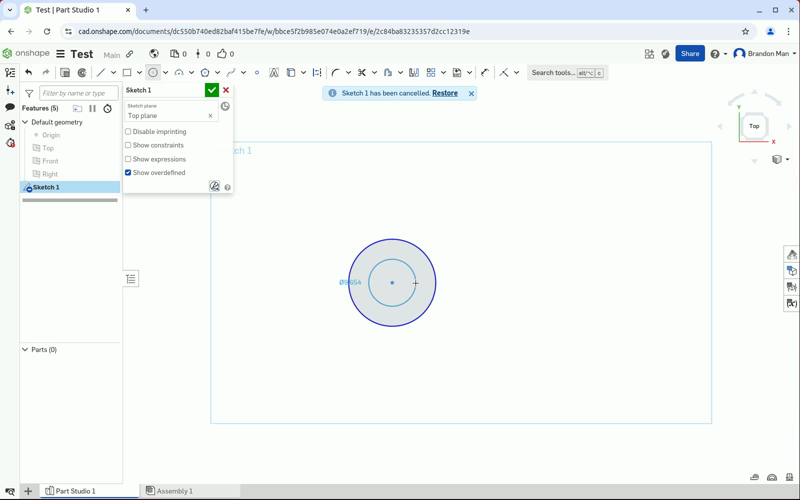
key(esc)
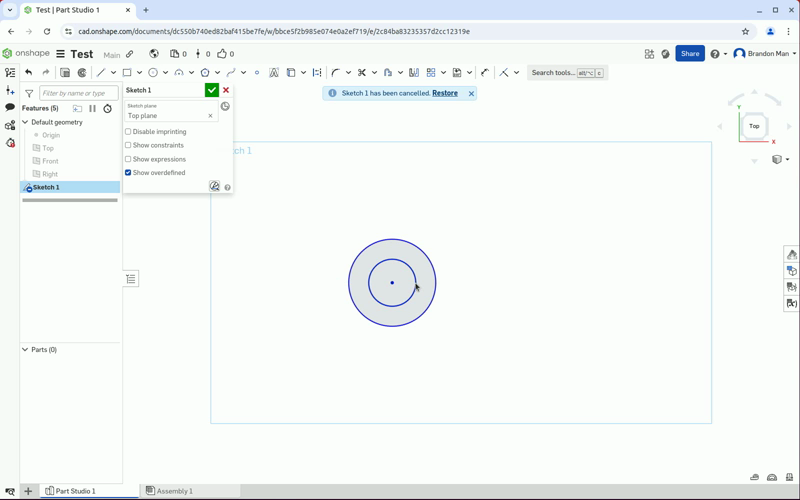
mouse_move(431, 272)
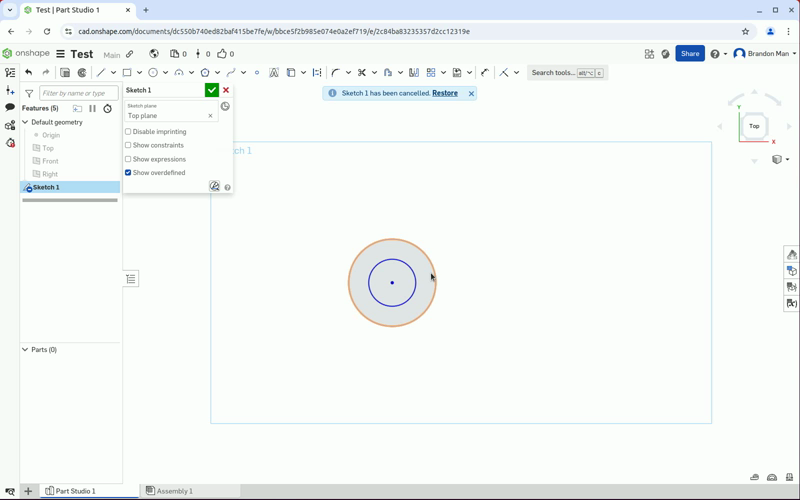
click(431, 272)
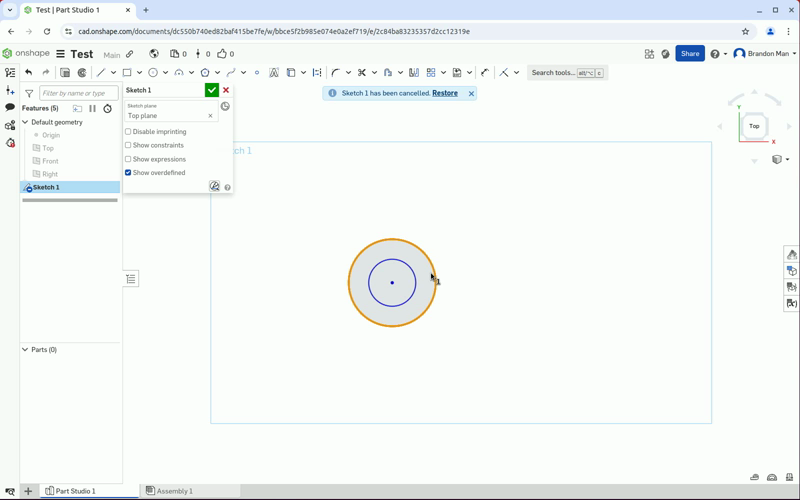
mouse_move(73, 352)
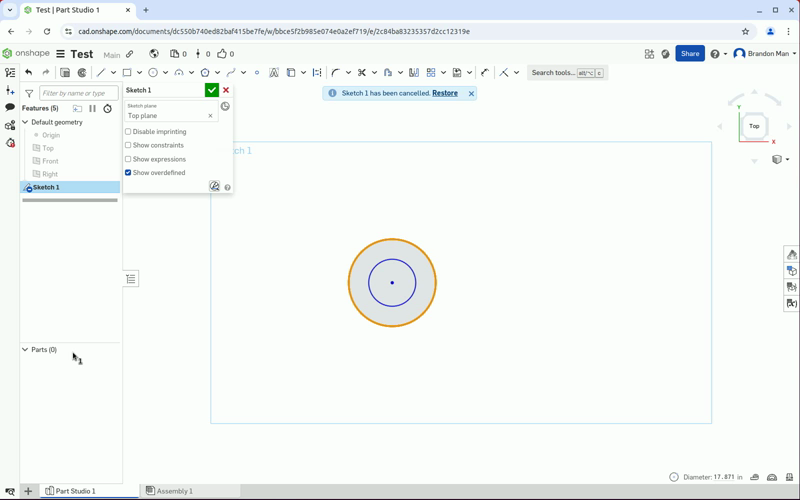
key(shift+y)
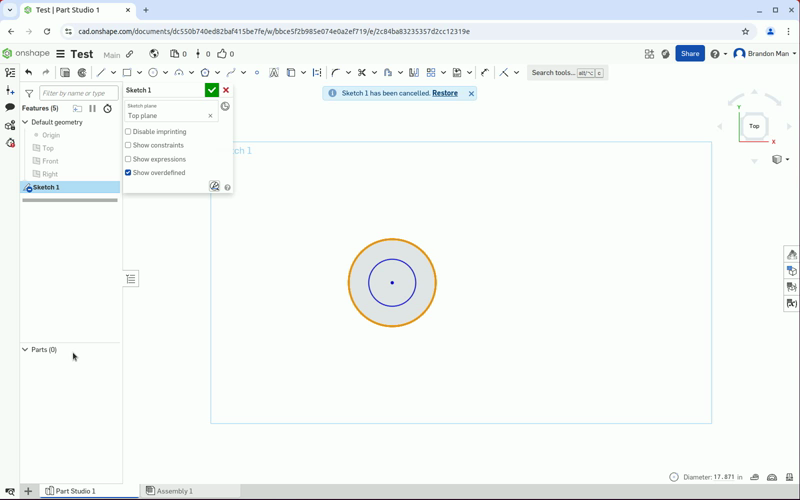
key(shift+e)
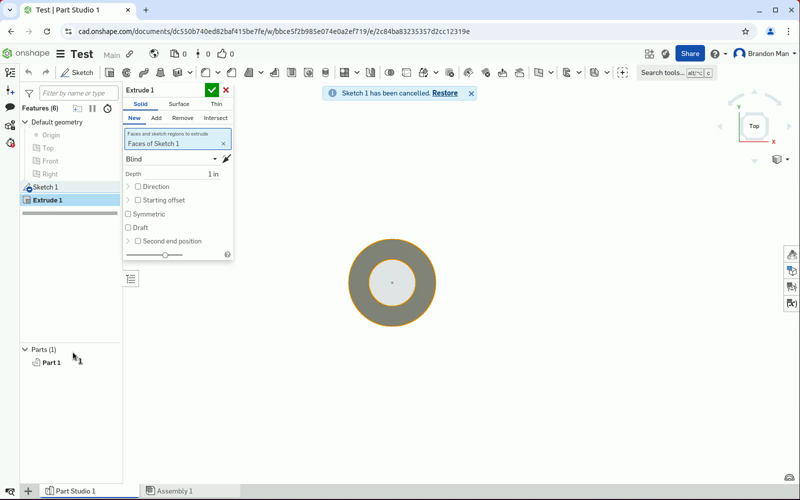
mouse_move(143, 106)
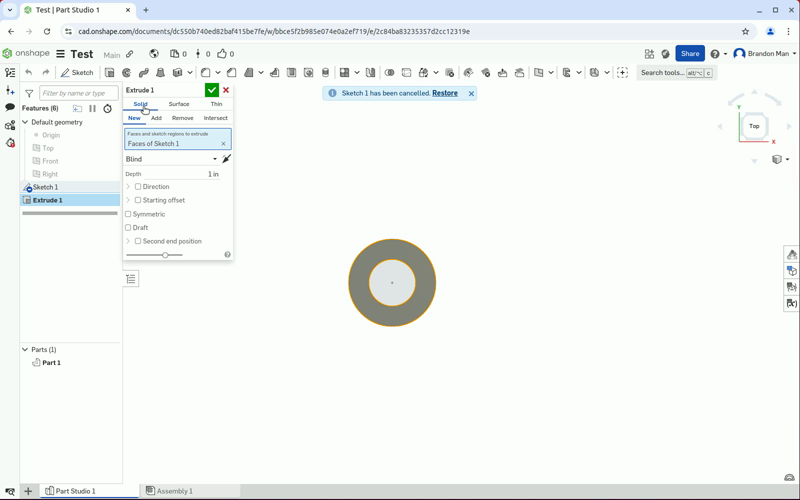
click(143, 106)
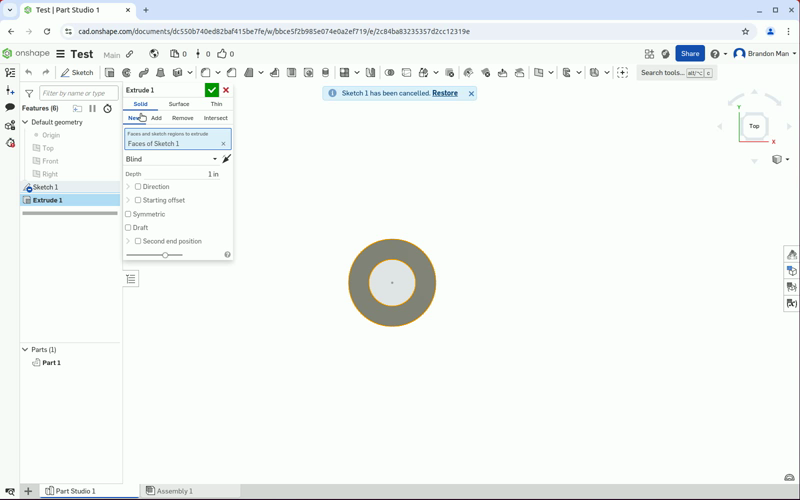
mouse_move(137, 120)
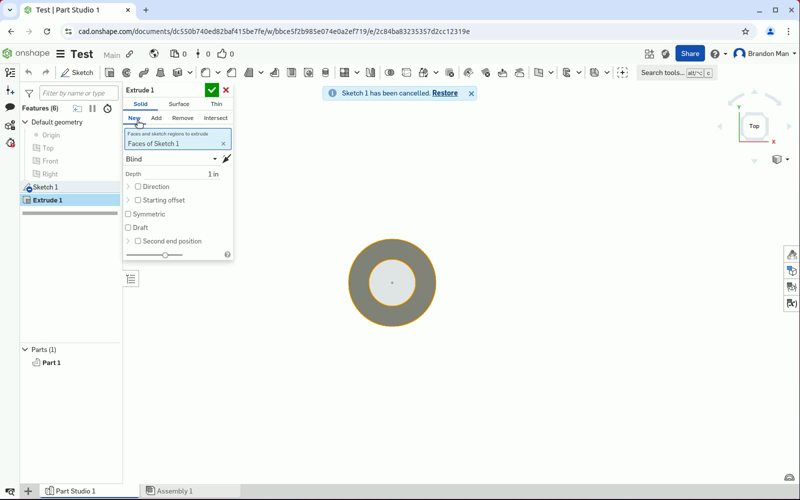
click(137, 120)
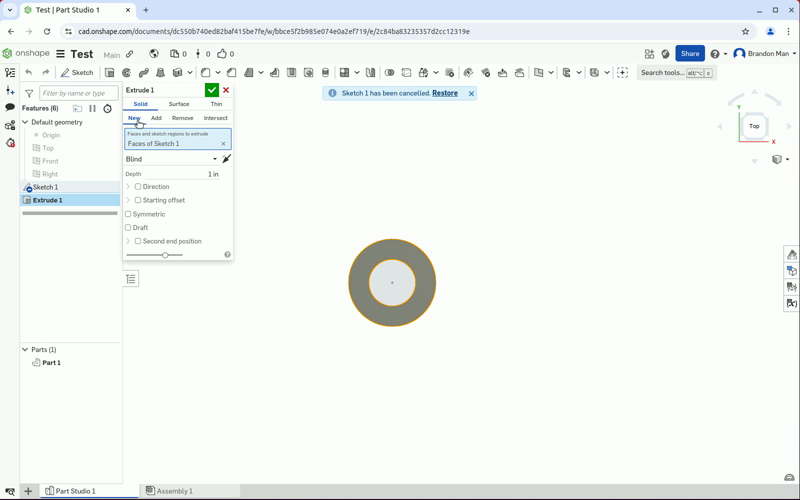
key(tab, 4)
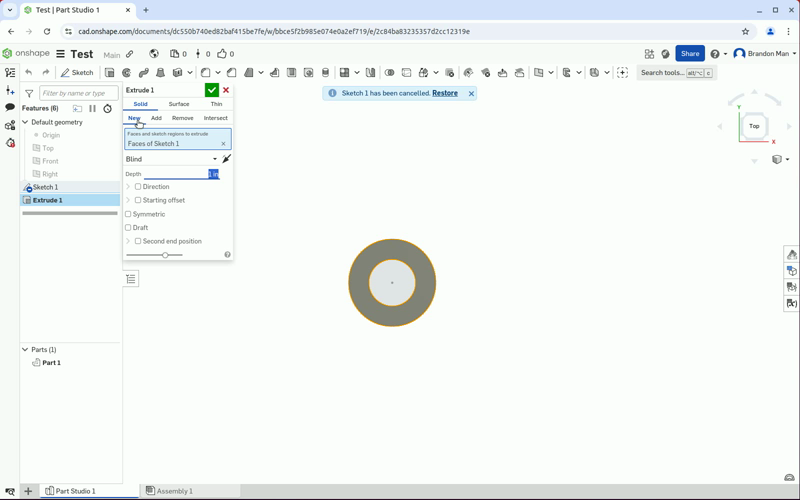
text(7.703)
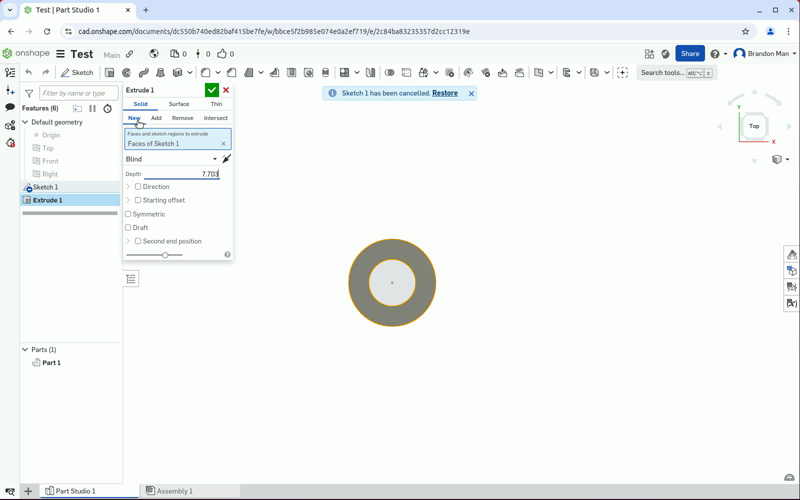
key(enter)
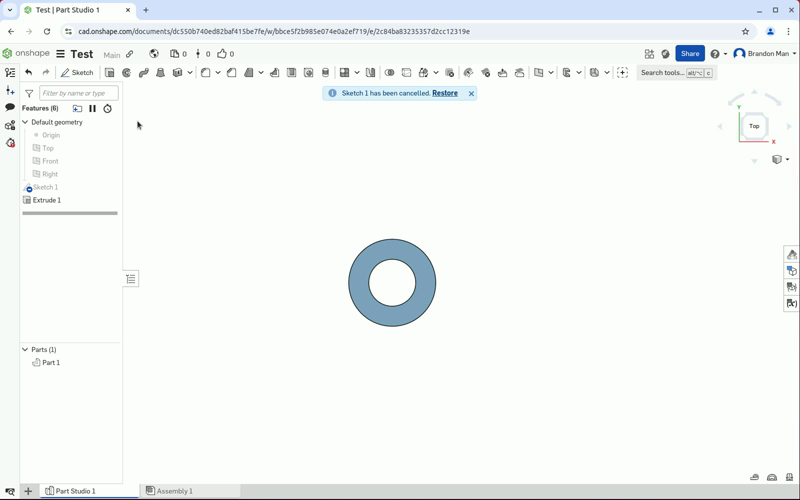
key(shift+h)
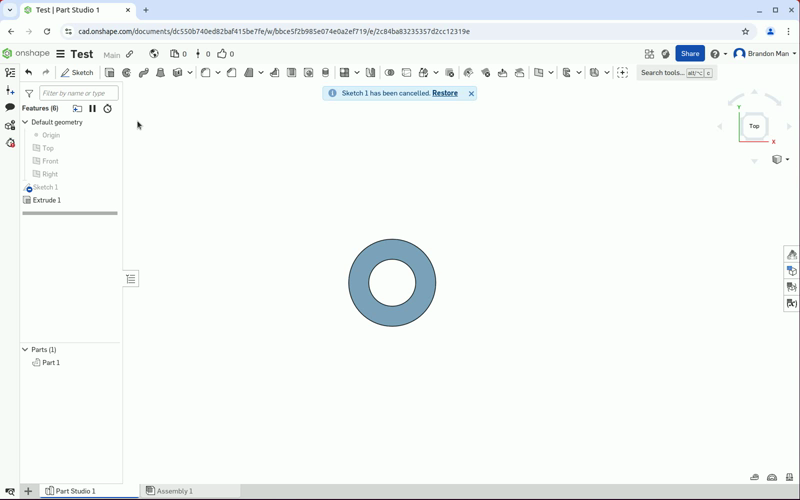
key(shift+h)
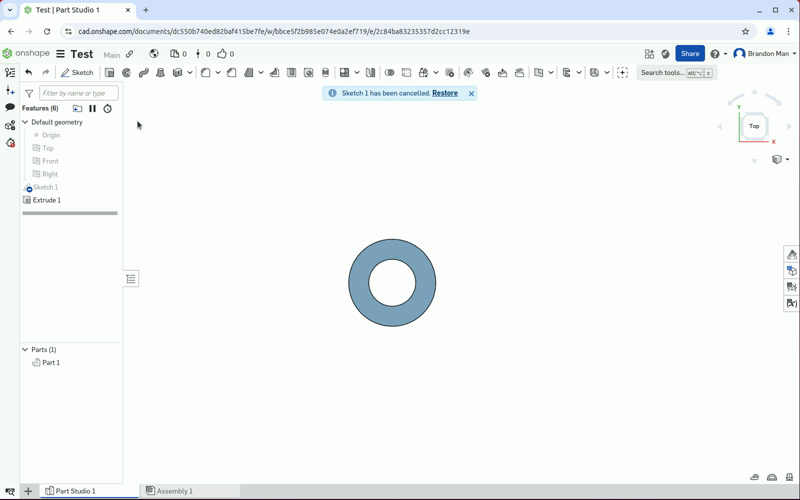
mouse_move(73, 189)
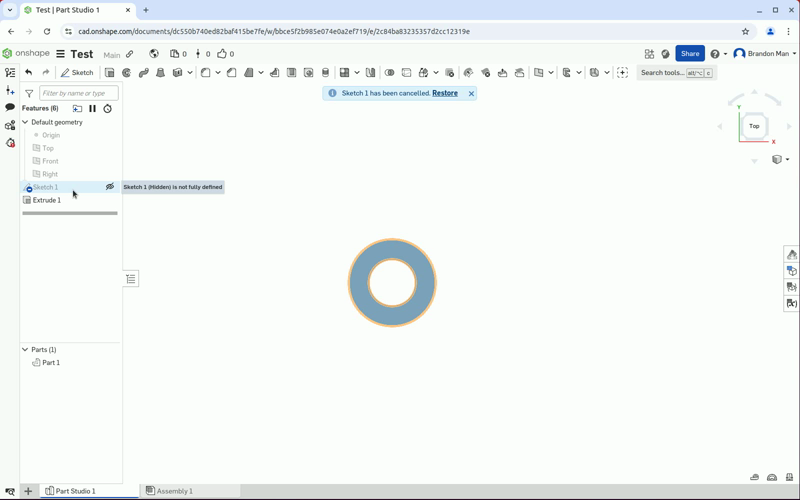
click(73, 189)
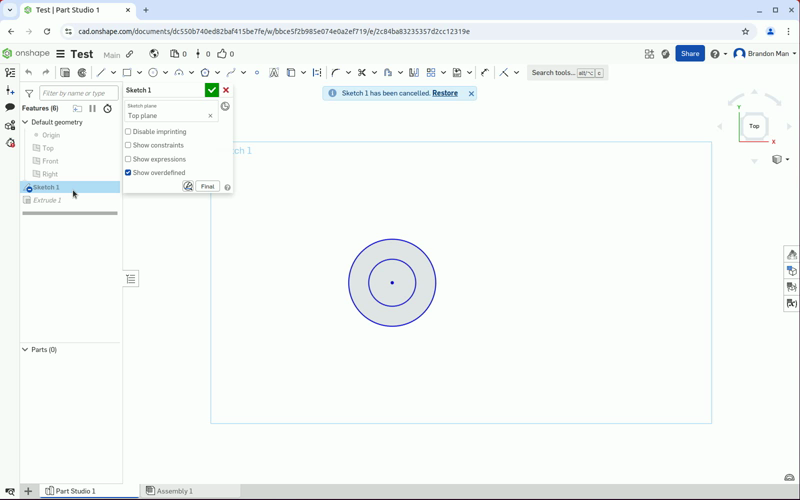
mouse_move(229, 92)
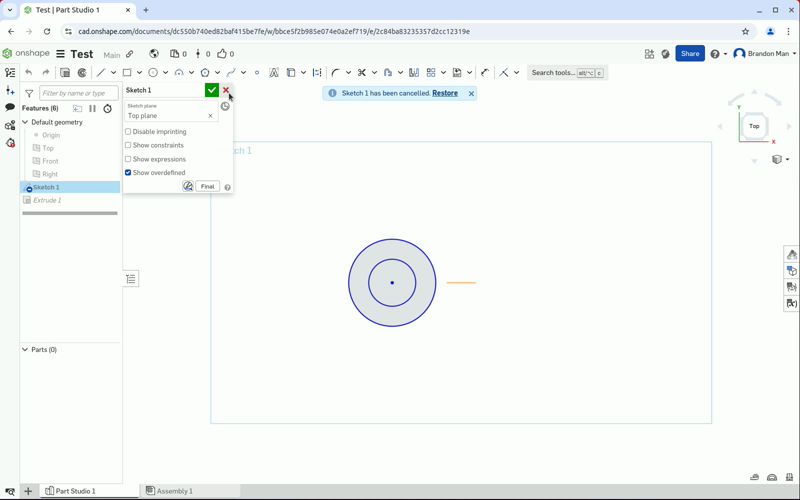
click(229, 92)
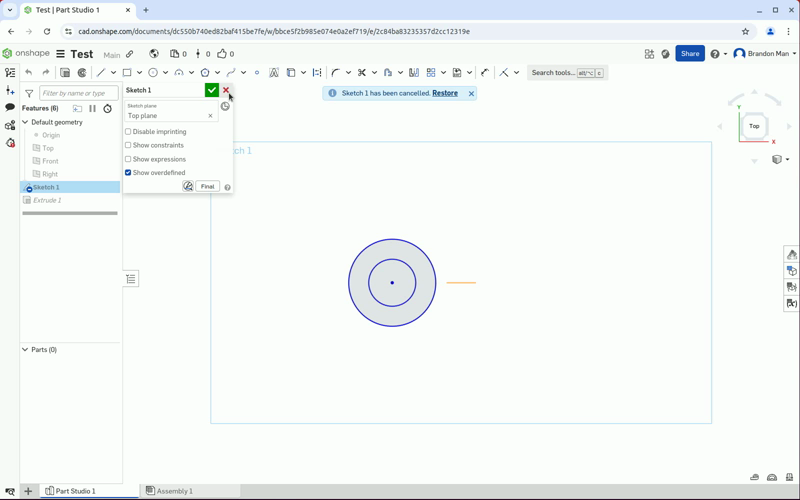
key(shift+s)
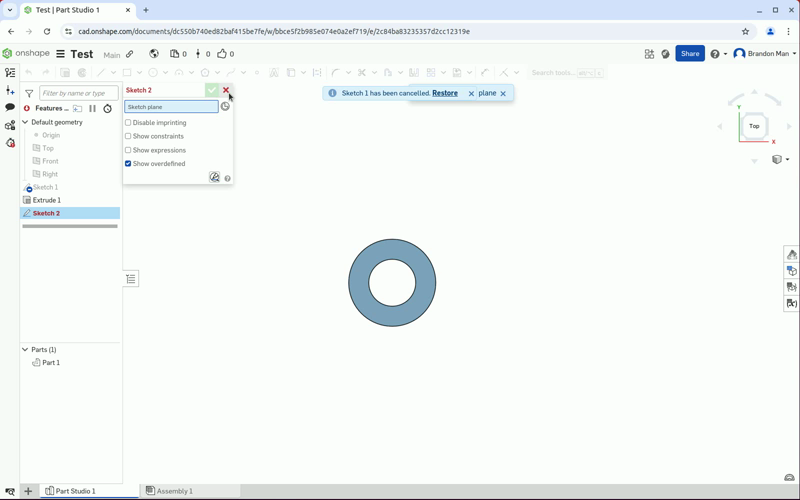
mouse_move(73, 150)
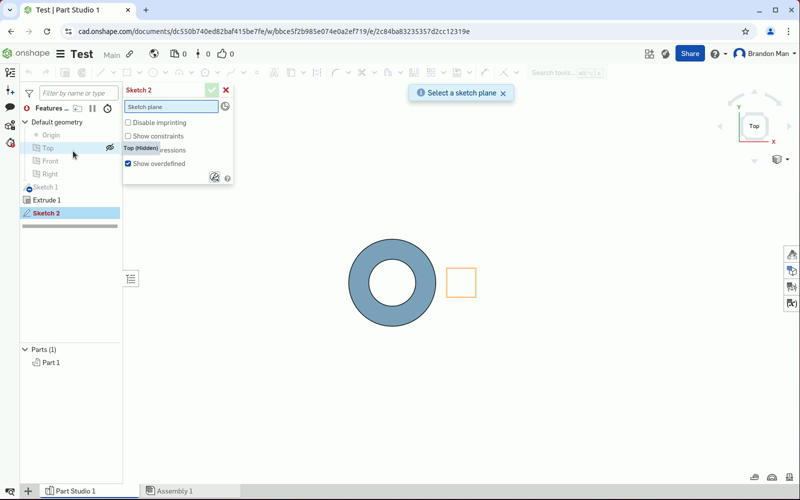
click(73, 150)
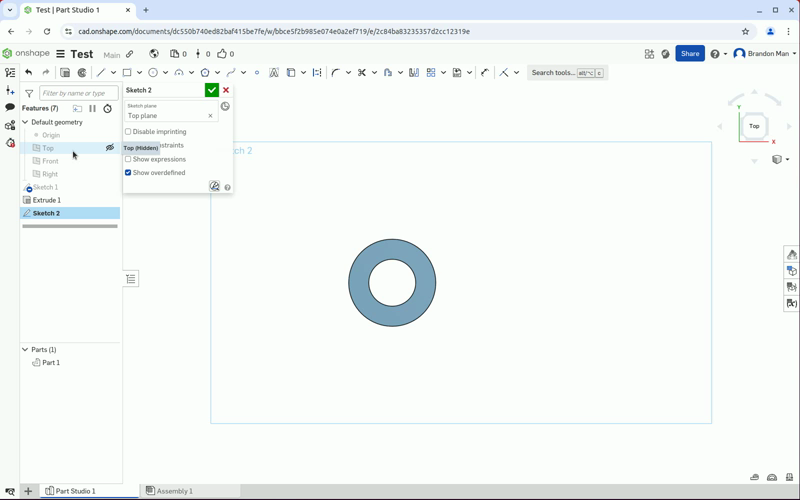
mouse_move(73, 352)
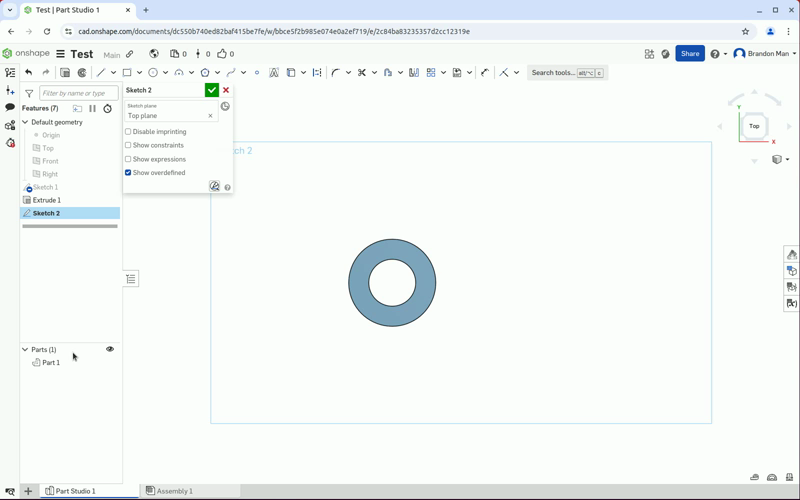
key(y)
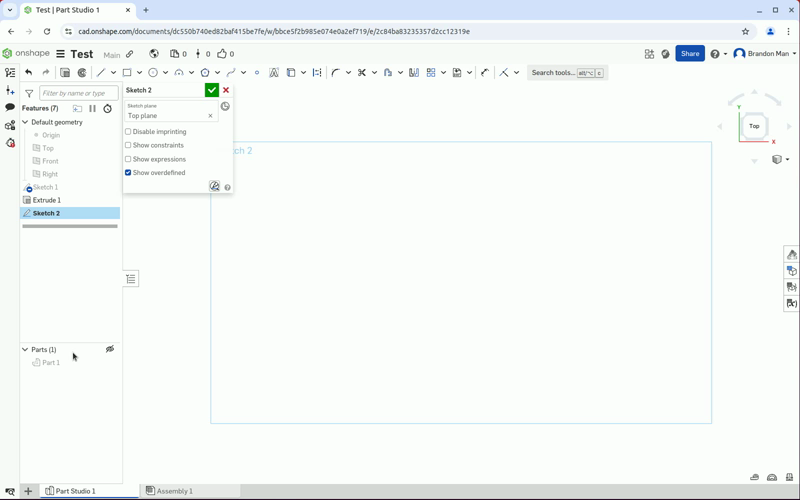
key(l)
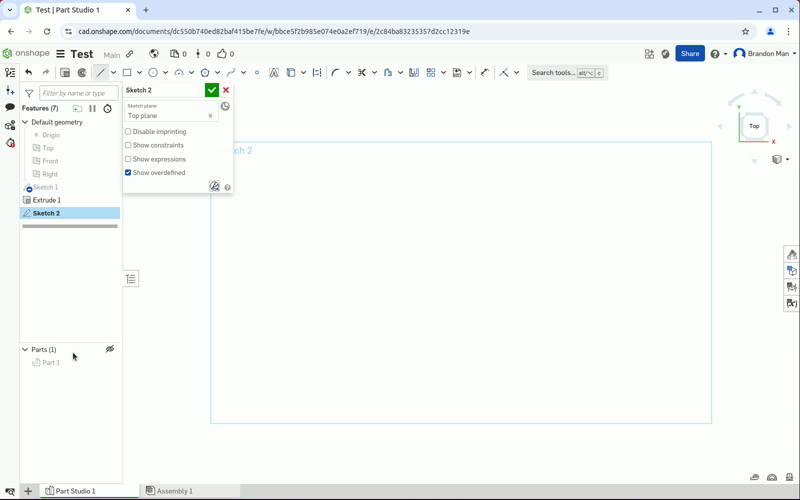
key_down(shift)
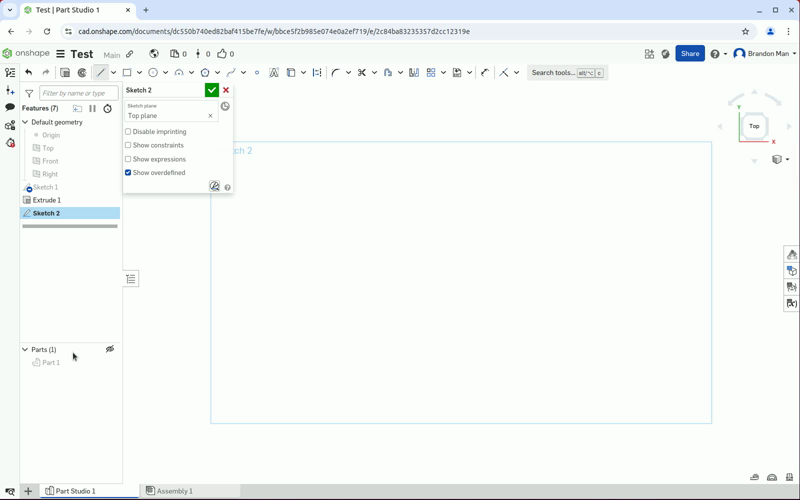
mouse_move(391, 326)
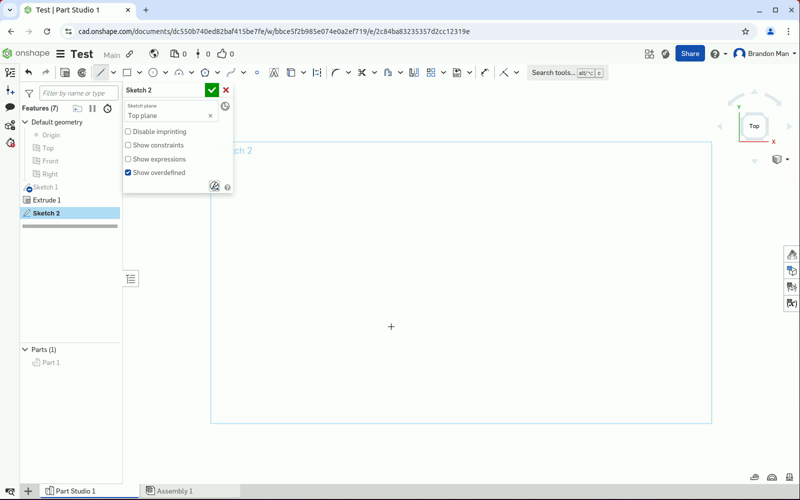
click(391, 326)
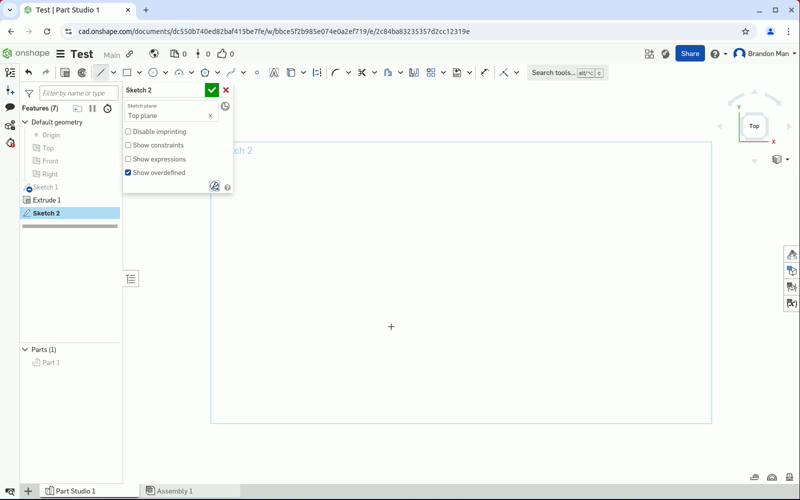
key_up(shift)
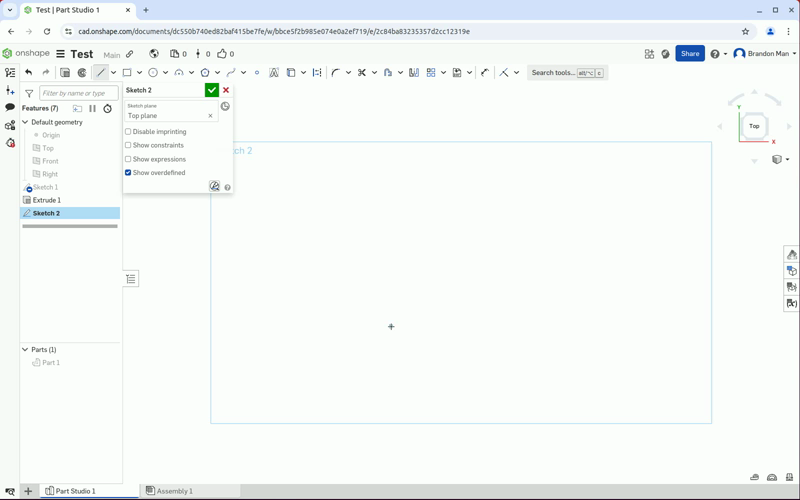
key_down(shift)
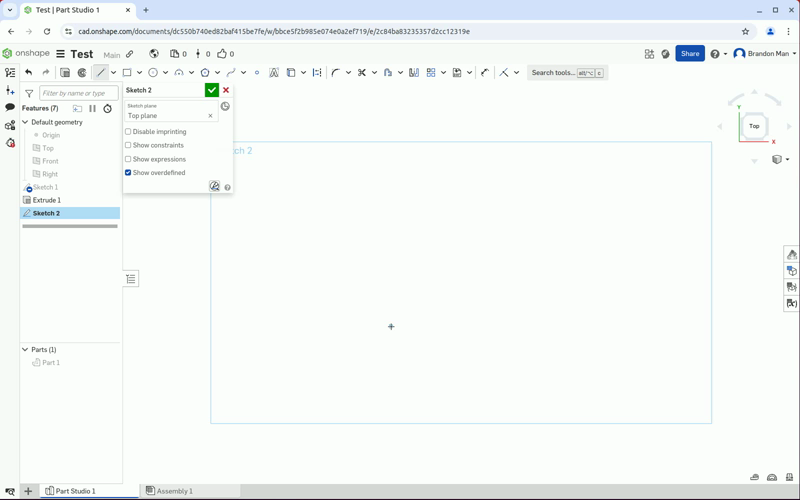
mouse_move(529, 324)
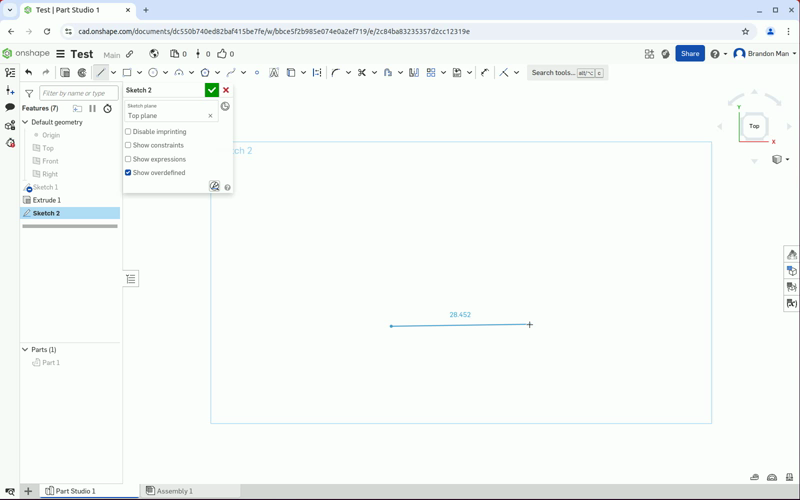
click(529, 324)
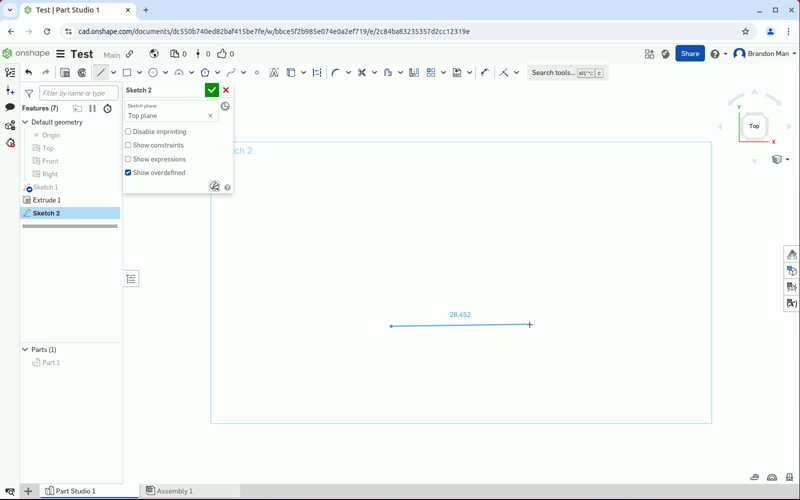
key_up(shift)
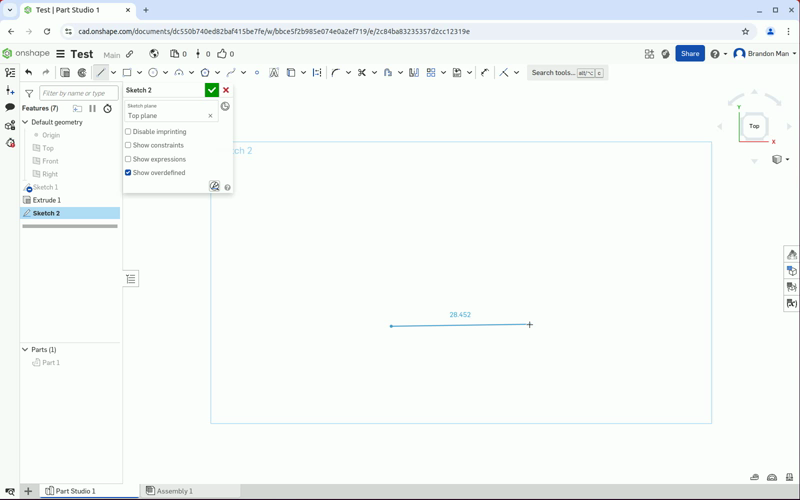
key(esc)
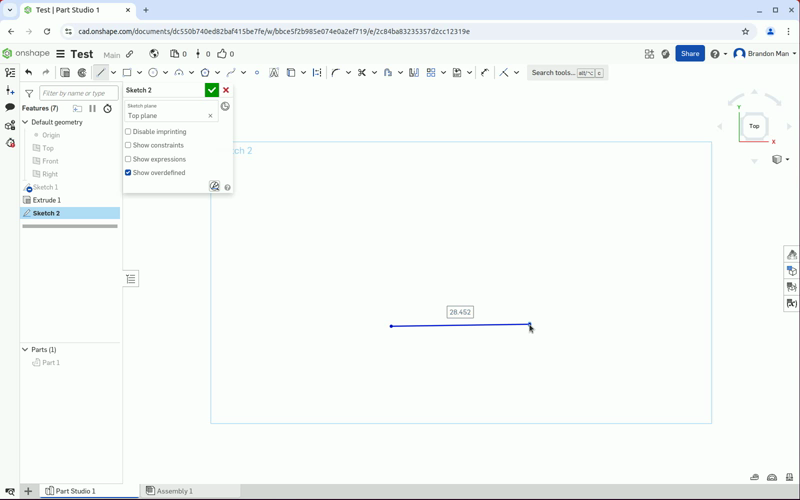
key(a)
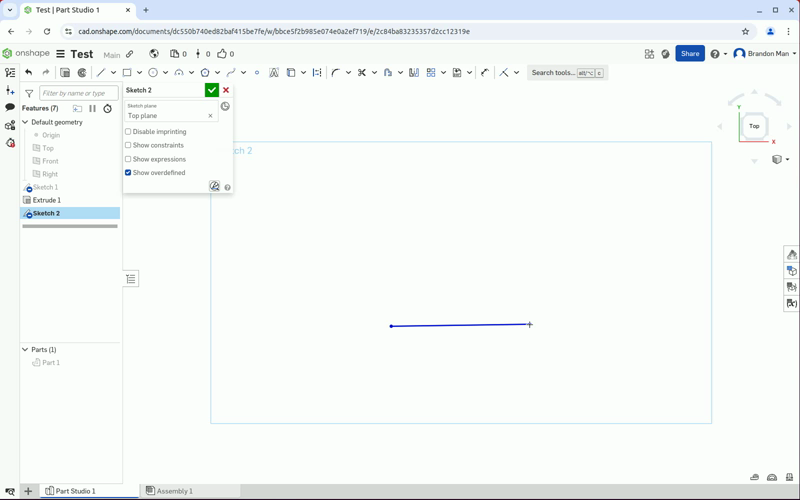
mouse_move(529, 324)
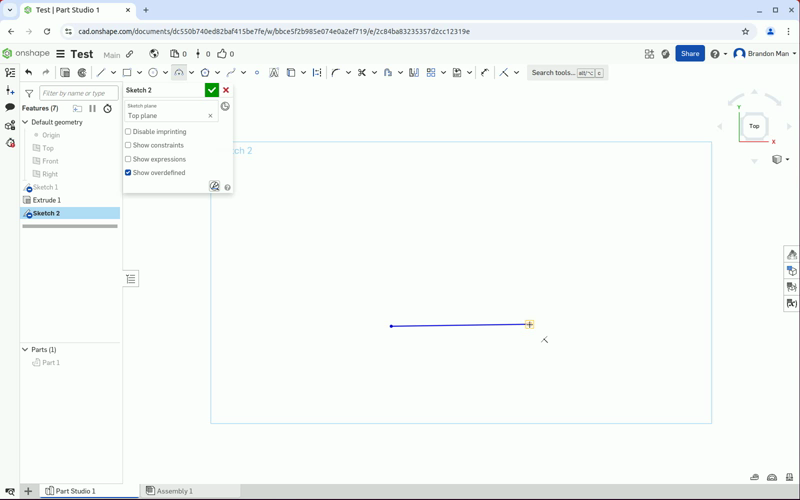
click(529, 324)
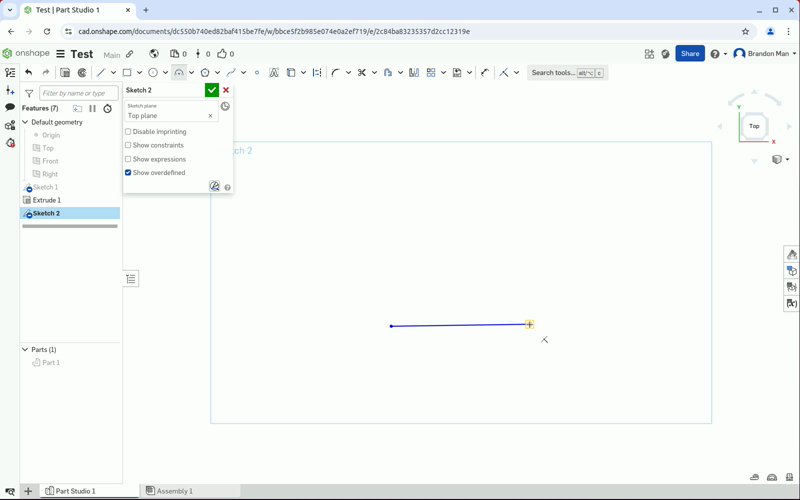
key_down(shift)
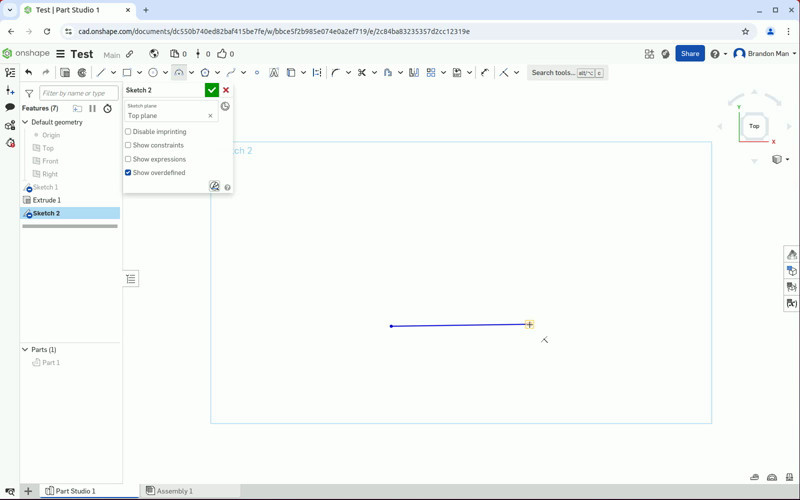
mouse_move(529, 241)
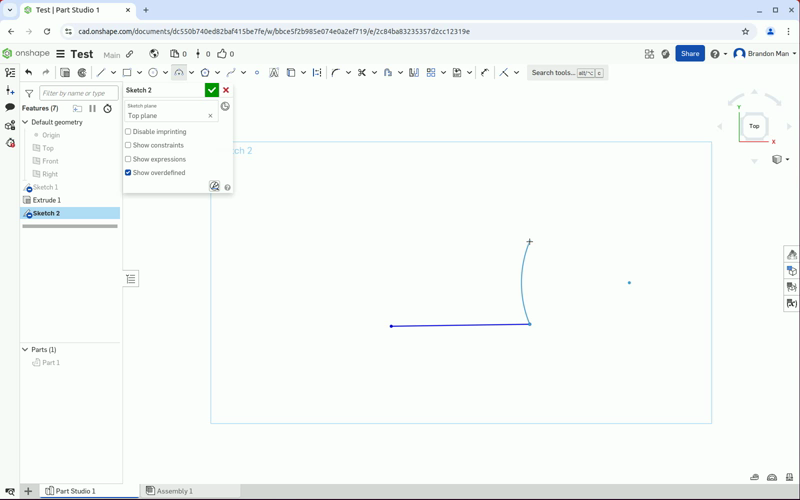
click(529, 241)
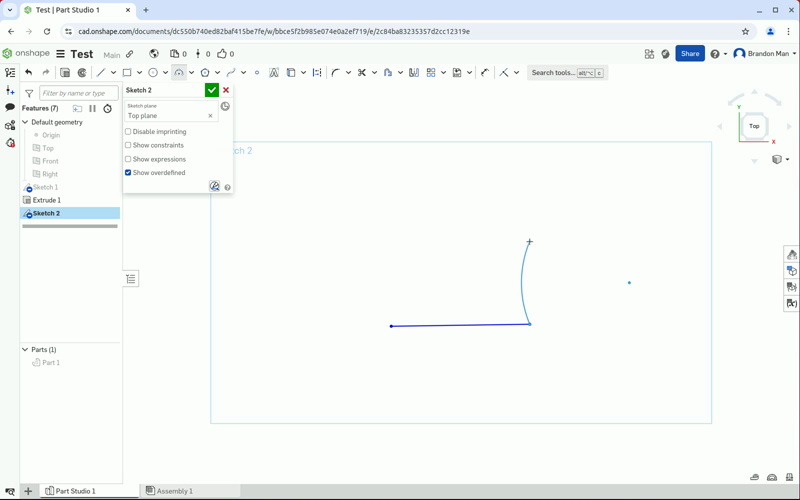
mouse_move(570, 282)
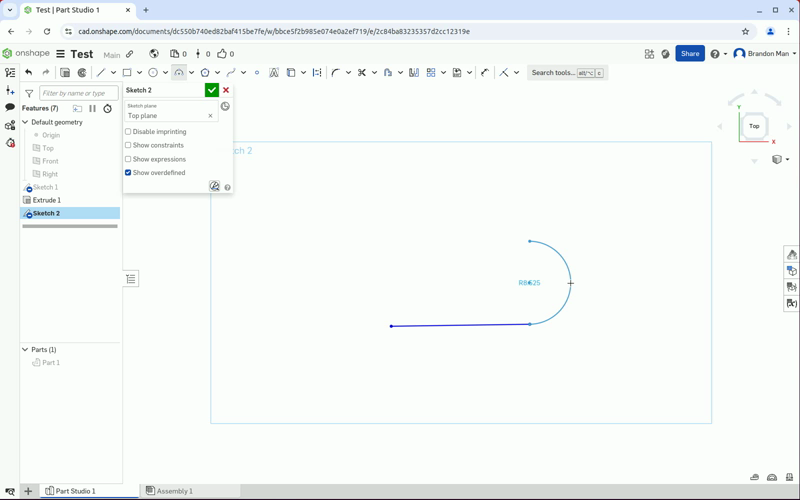
click(570, 282)
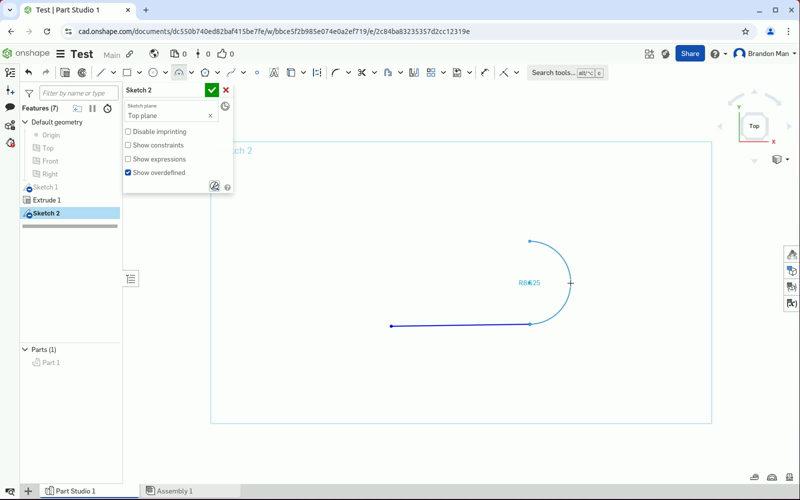
key_up(shift)
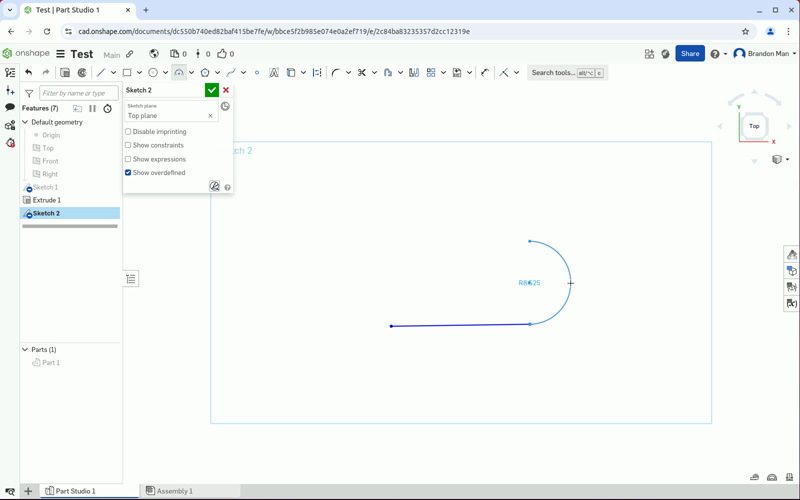
key(esc)
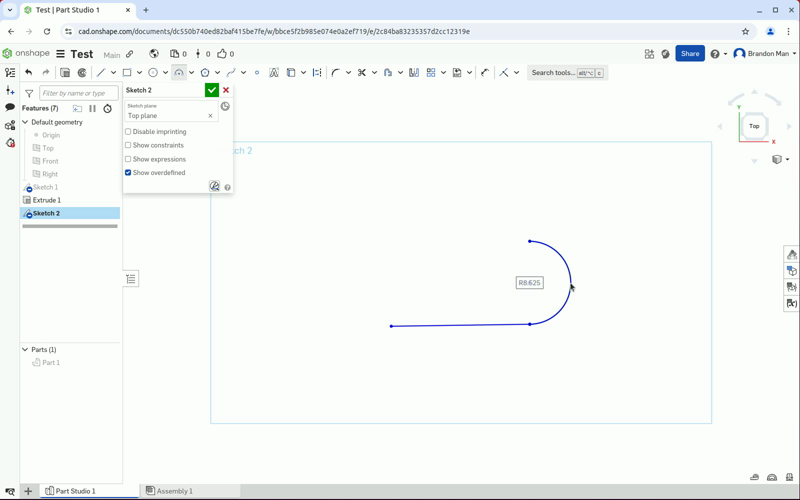
key(l)
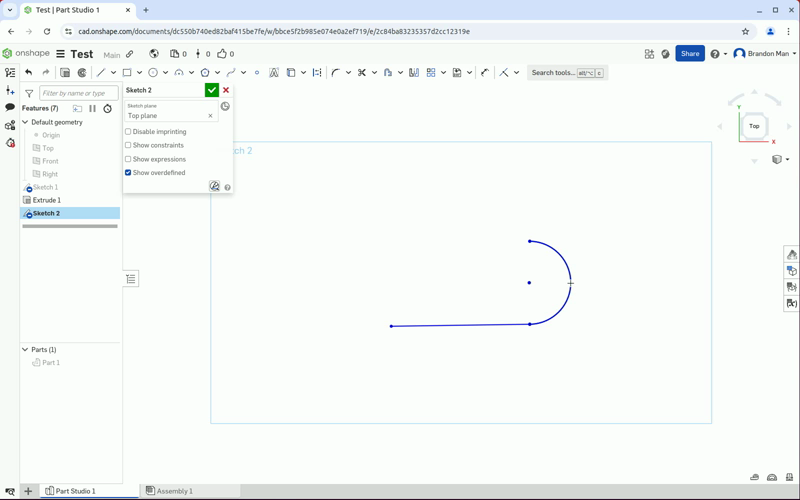
mouse_move(529, 241)
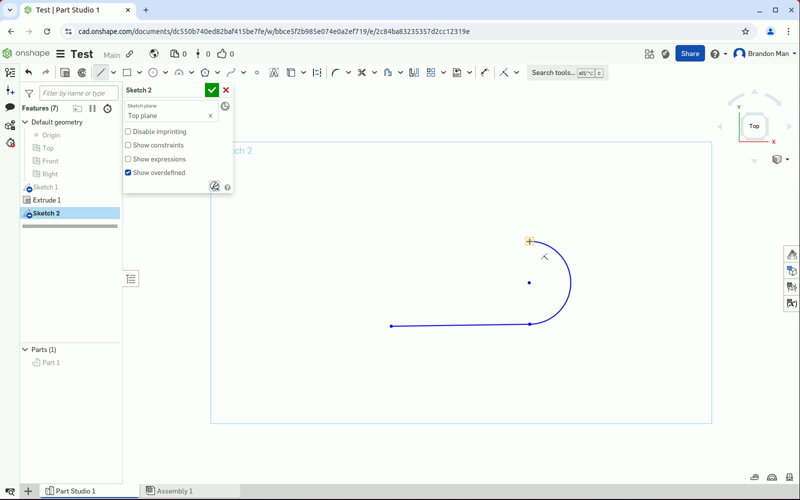
click(529, 241)
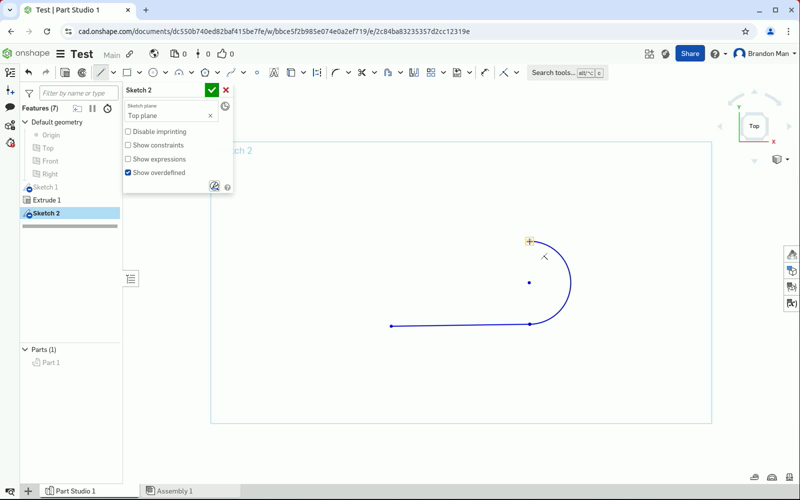
key_down(shift)
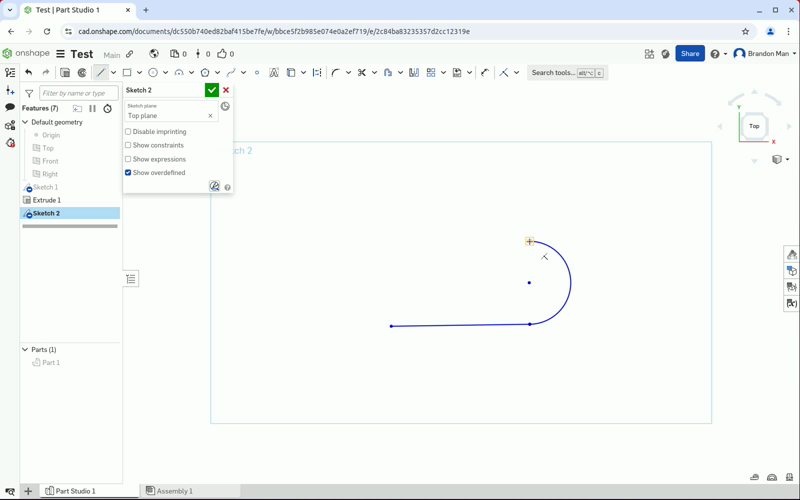
mouse_move(391, 241)
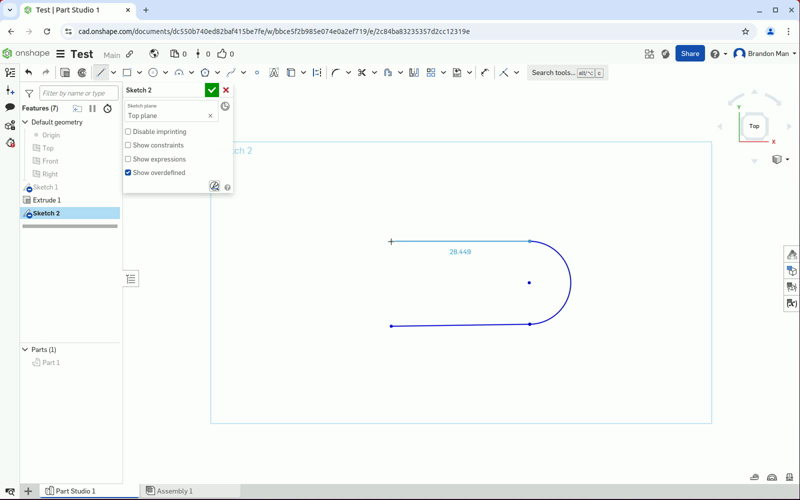
click(391, 241)
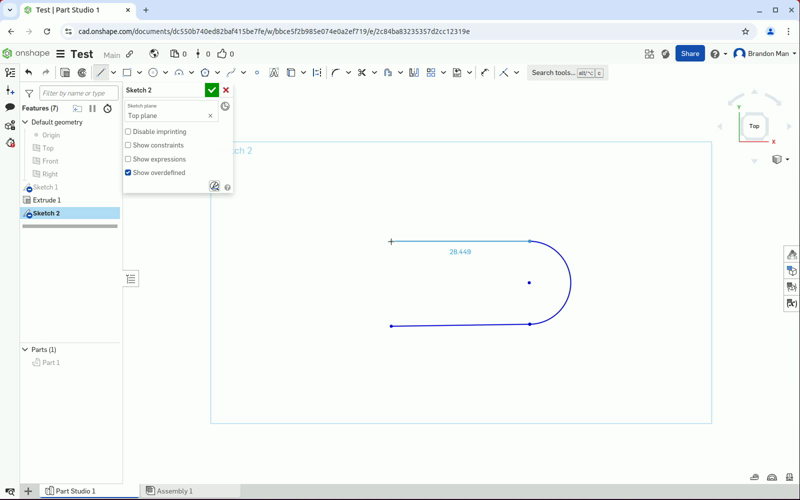
key_up(shift)
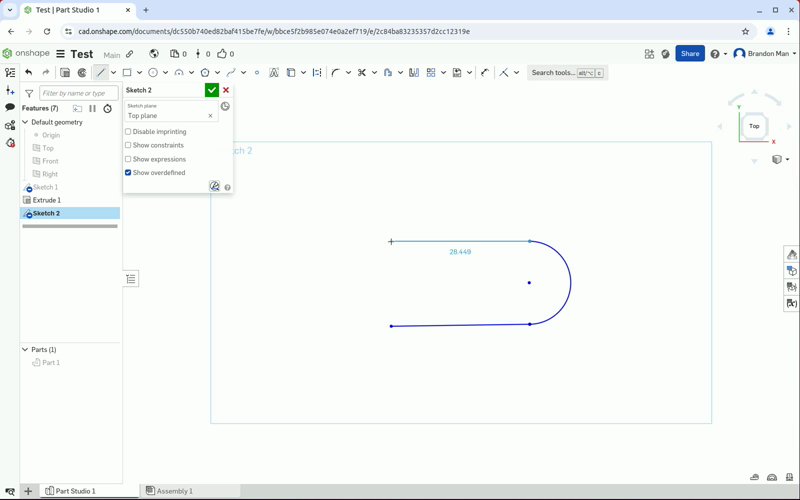
key(esc)
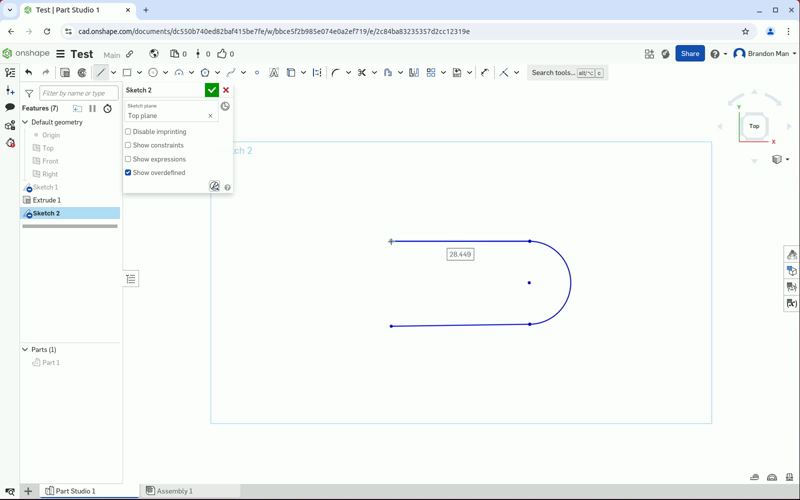
key(a)
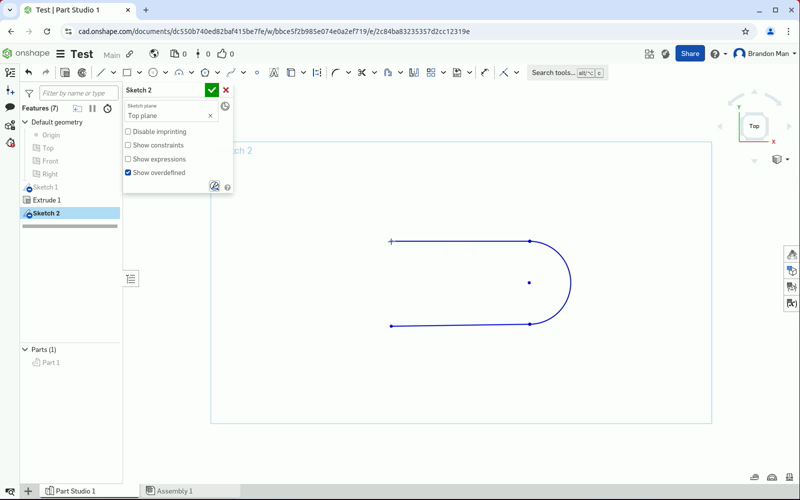
mouse_move(391, 241)
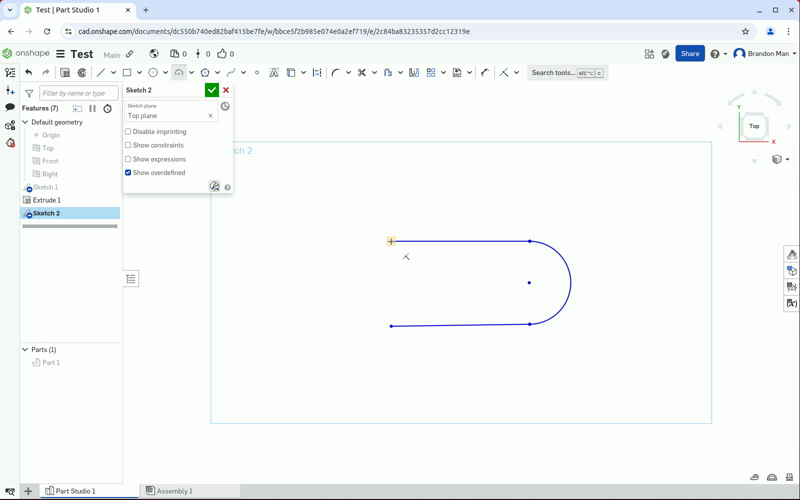
click(391, 241)
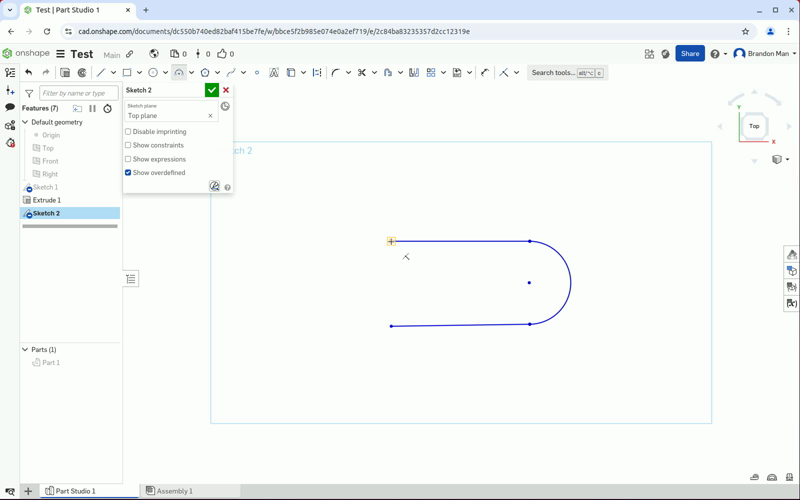
mouse_move(391, 326)
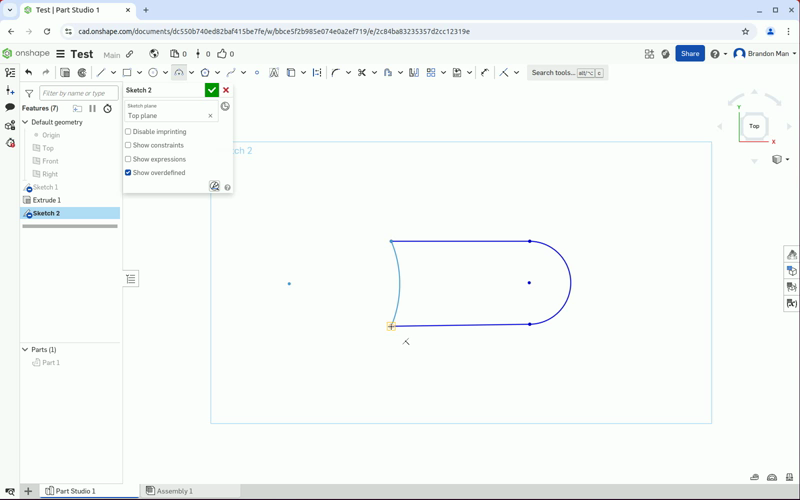
click(391, 326)
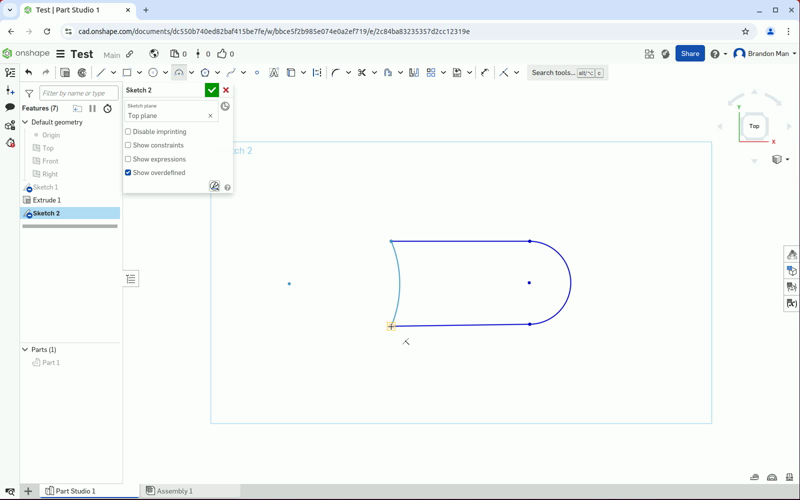
key_down(shift)
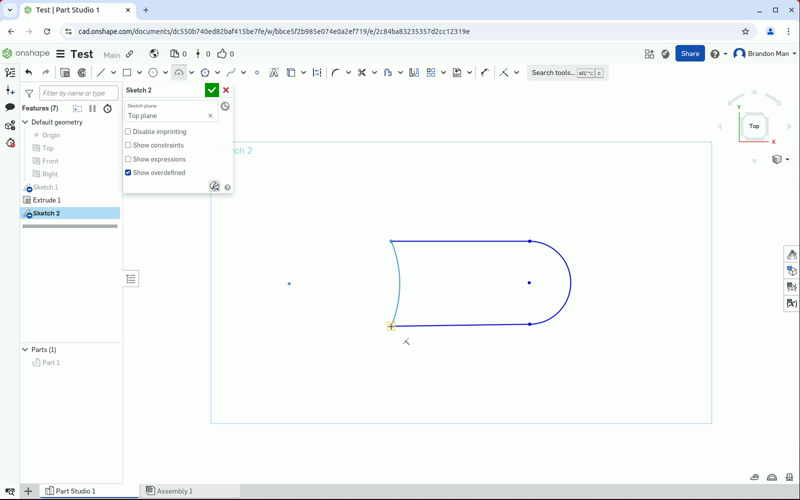
mouse_move(433, 283)
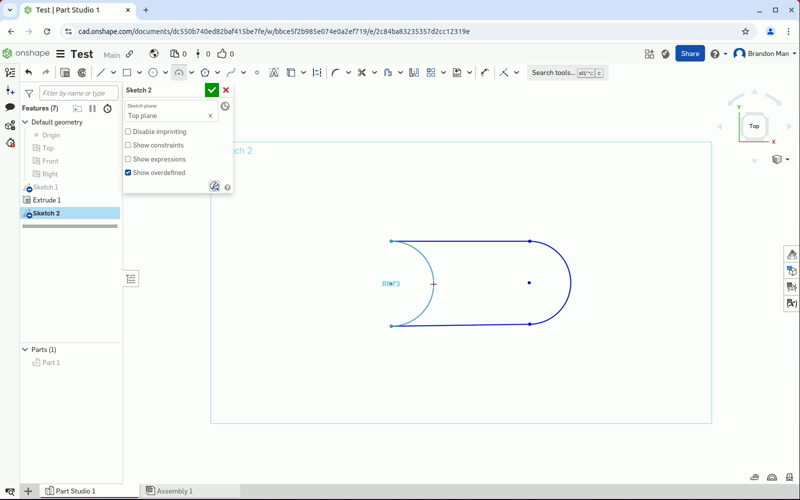
click(433, 283)
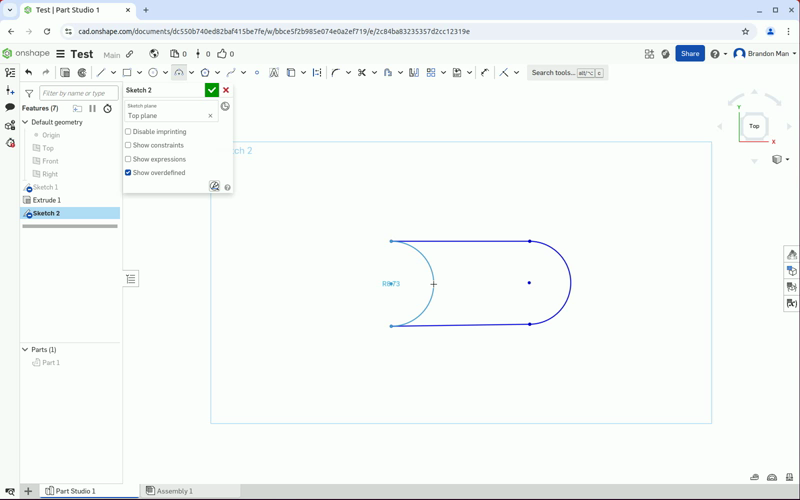
key_up(shift)
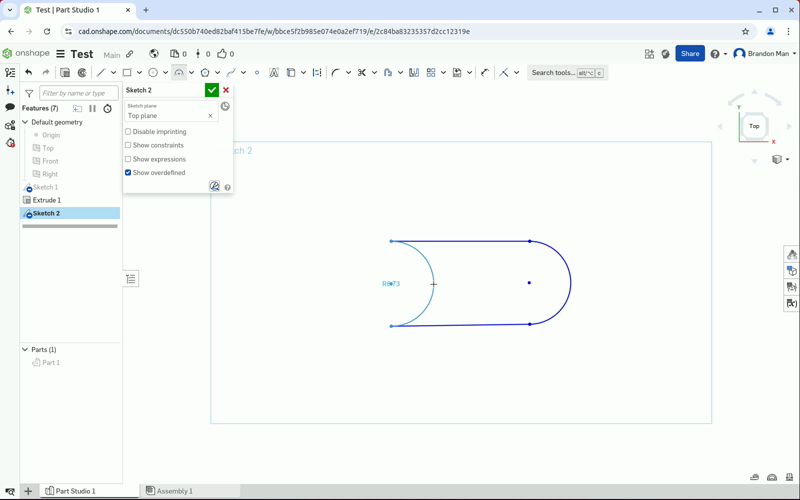
key(esc)
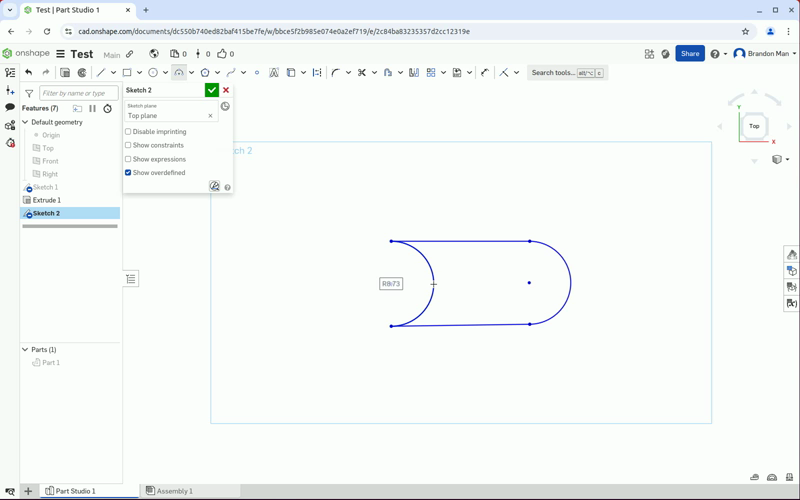
key(c)
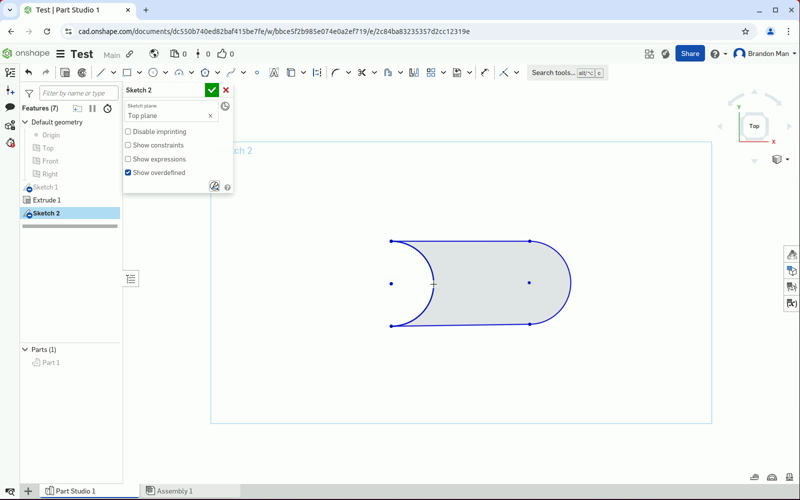
key_down(shift)
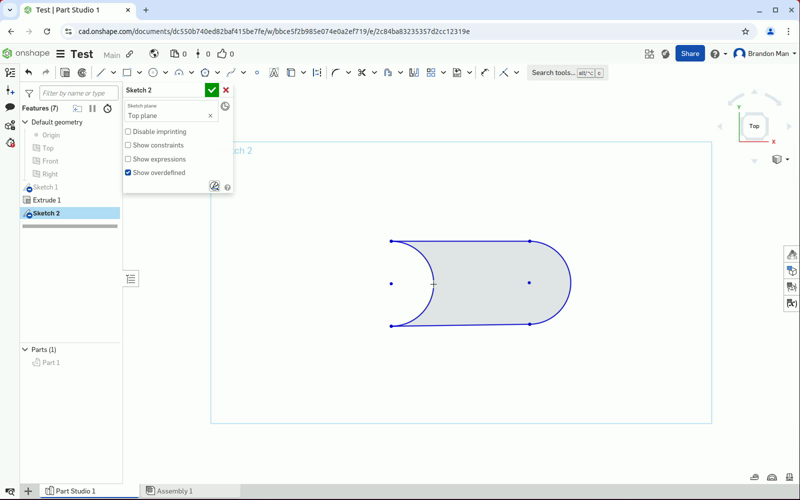
mouse_move(529, 282)
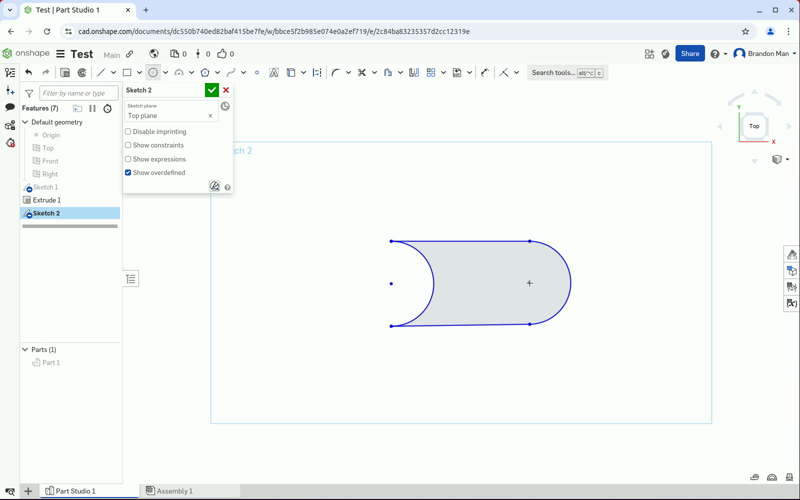
scroll(6)
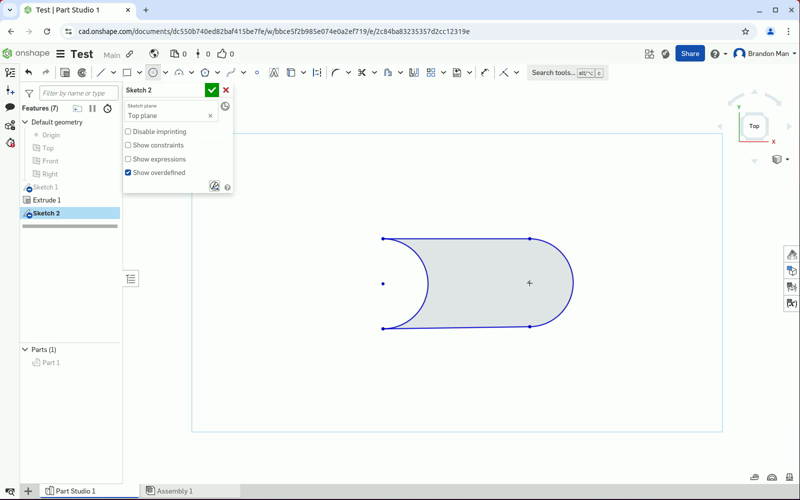
scroll(6)
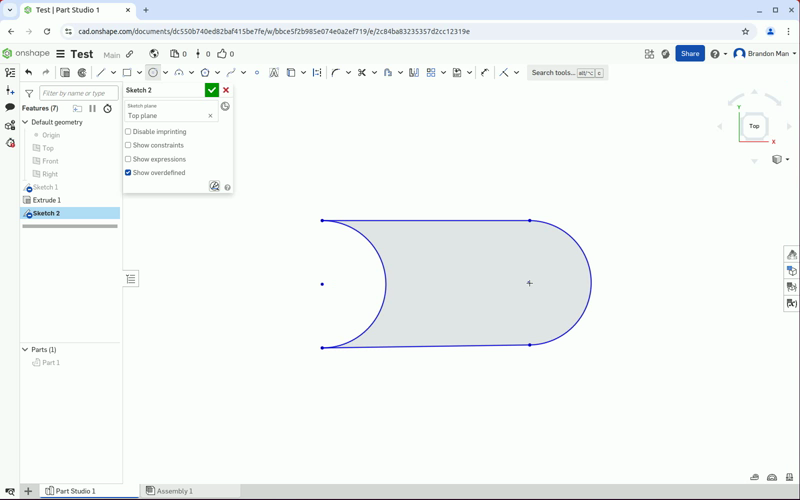
scroll(6)
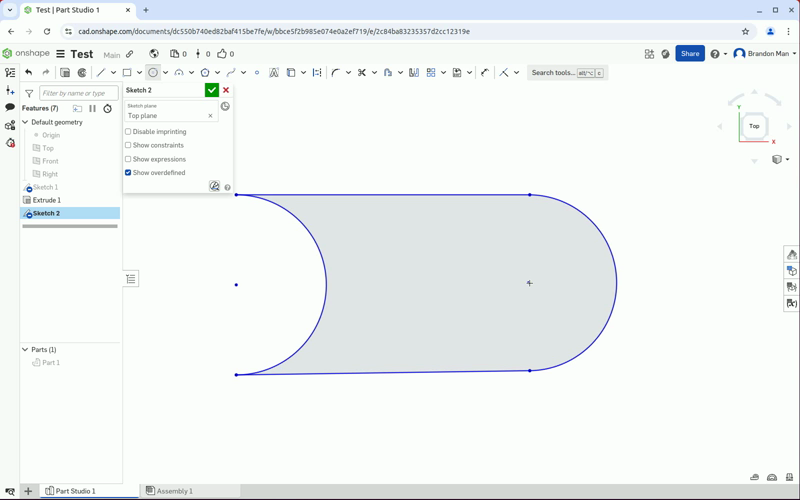
scroll(6)
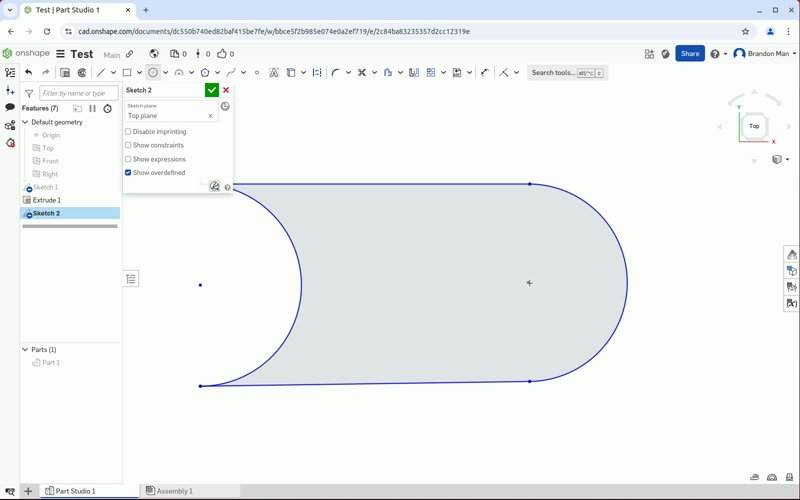
scroll(6)
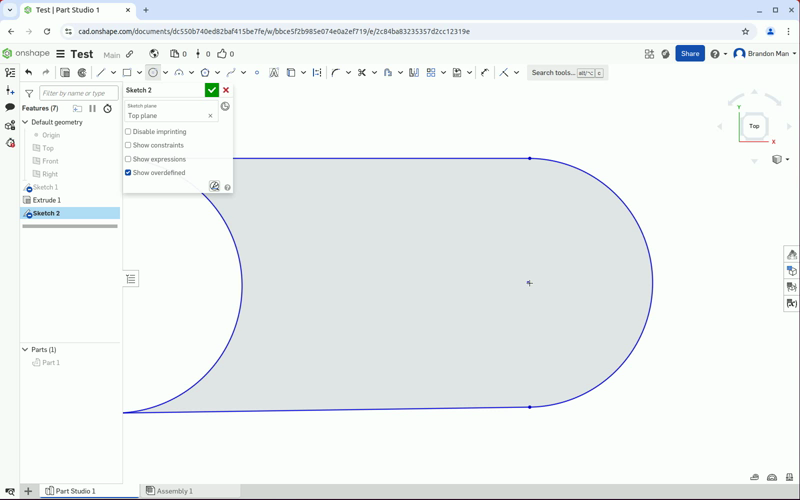
scroll(6)
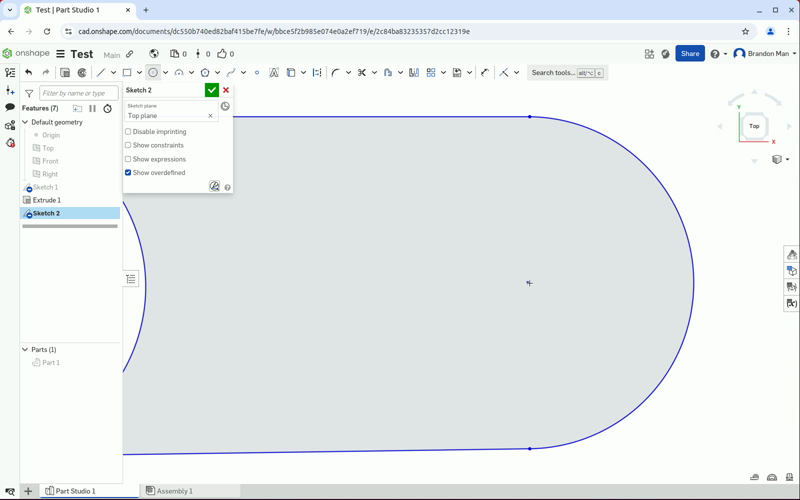
scroll(6)
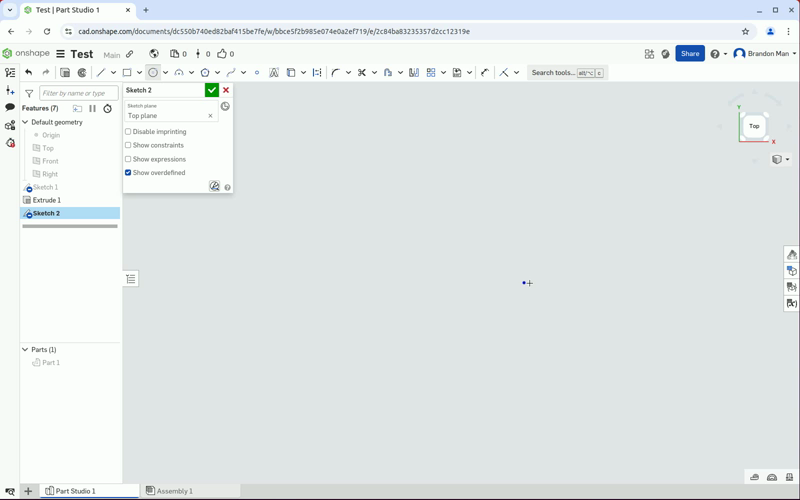
click(529, 282)
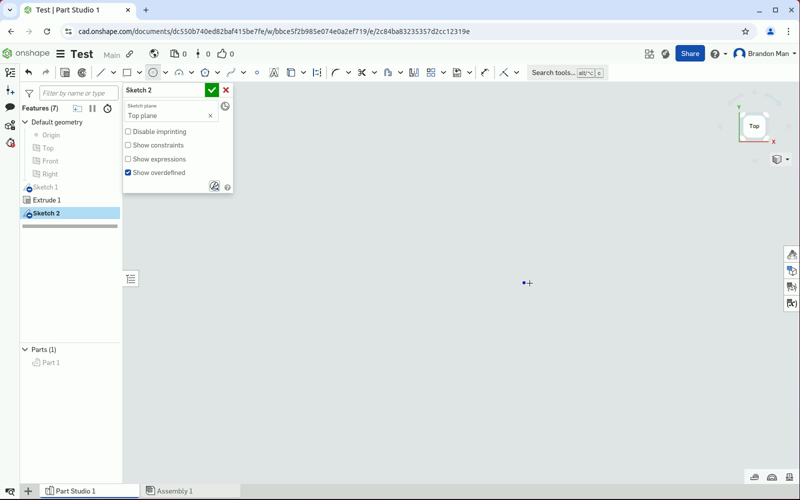
scroll(-6)
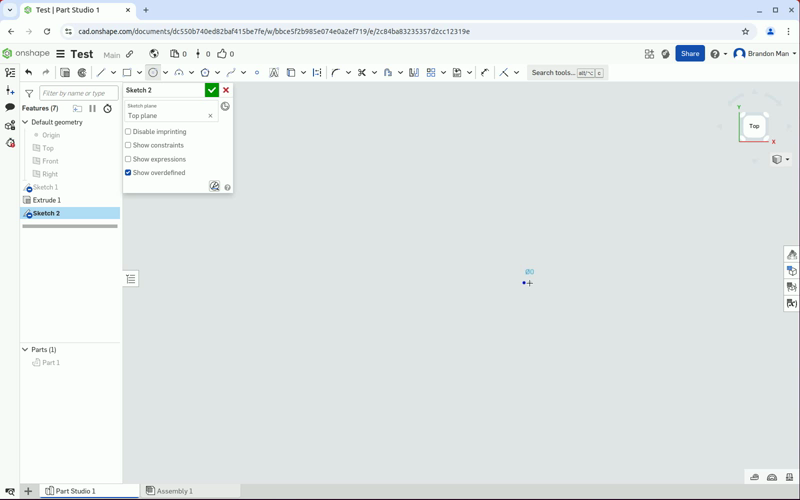
scroll(-6)
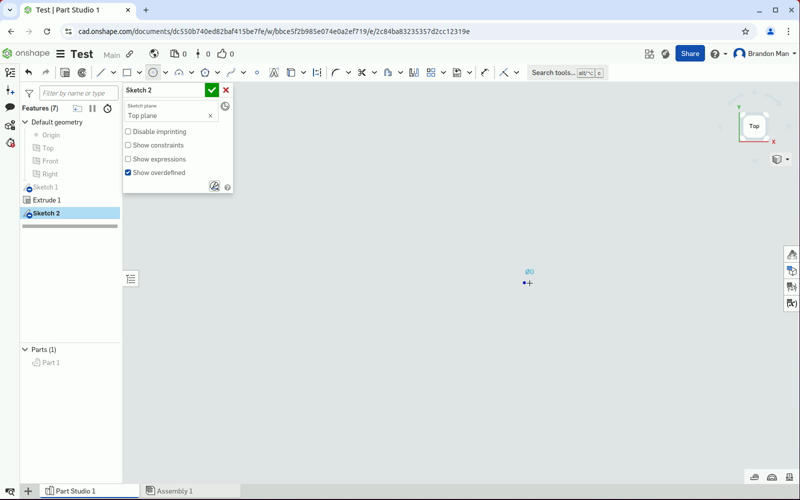
scroll(-6)
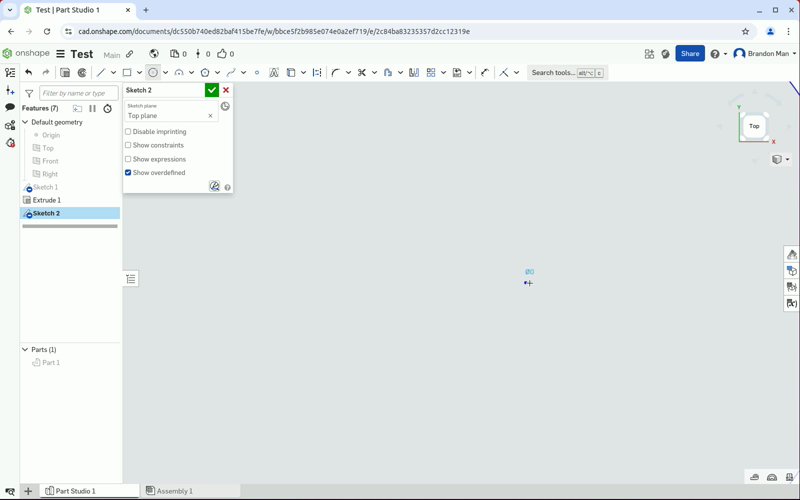
scroll(-6)
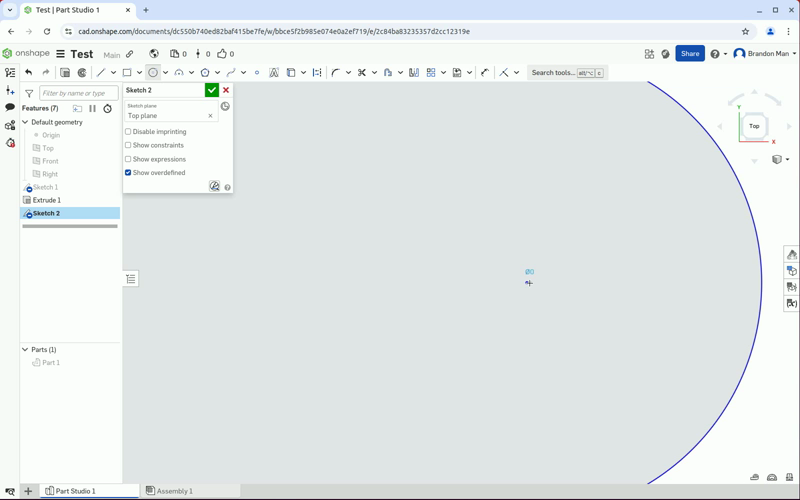
scroll(-6)
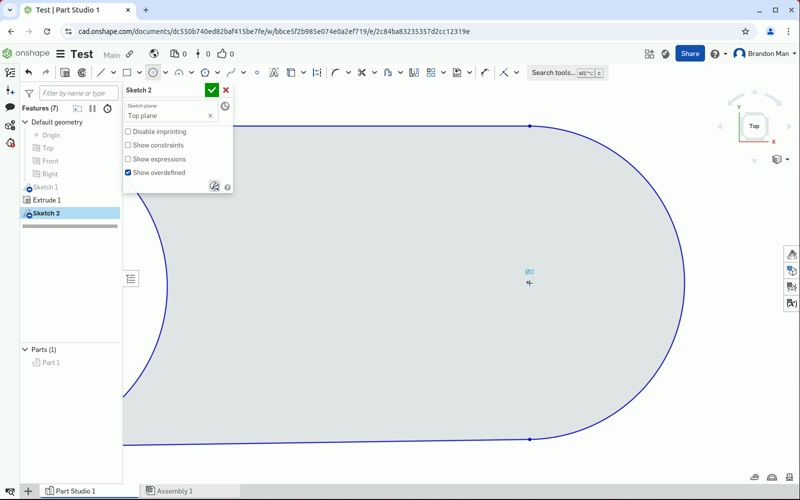
scroll(-6)
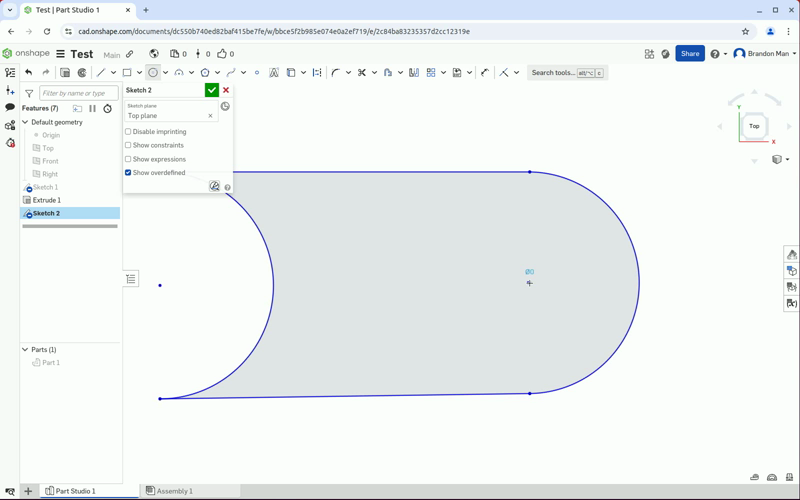
scroll(-6)
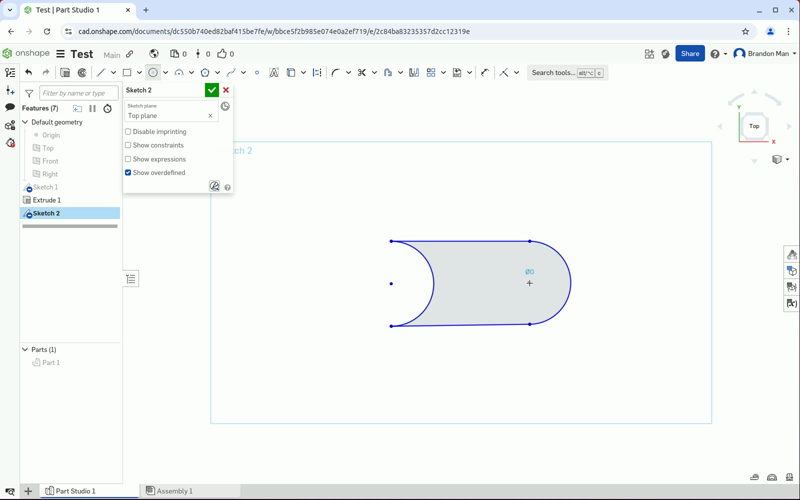
key_up(shift)
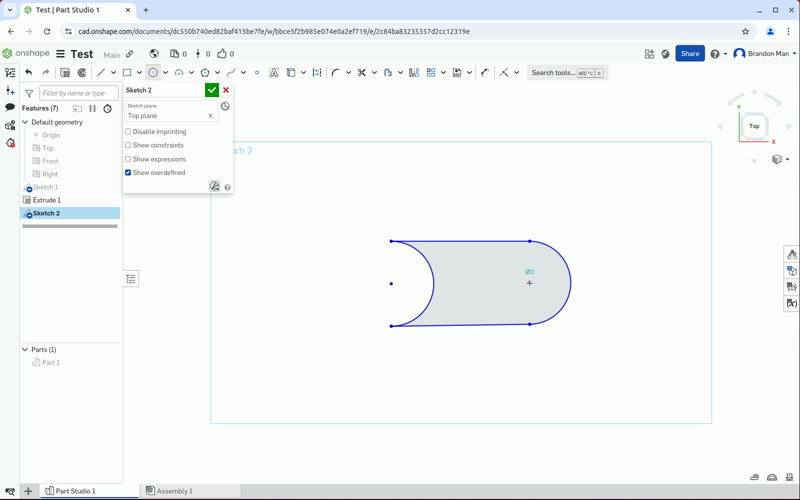
mouse_move(554, 282)
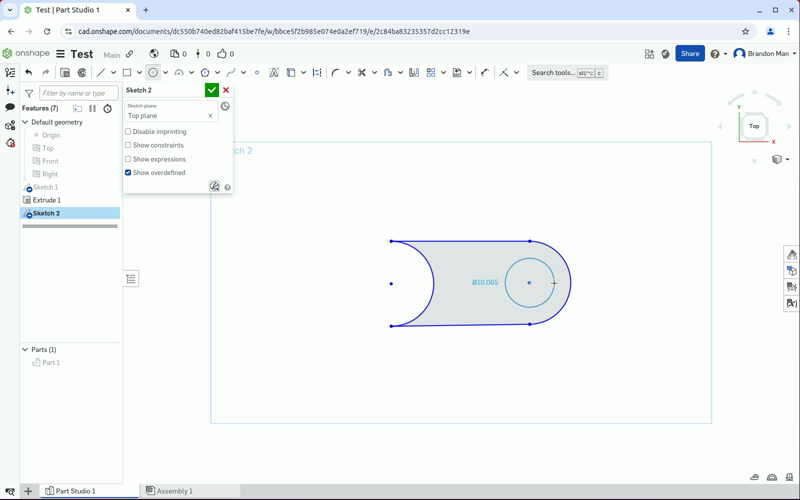
click(554, 282)
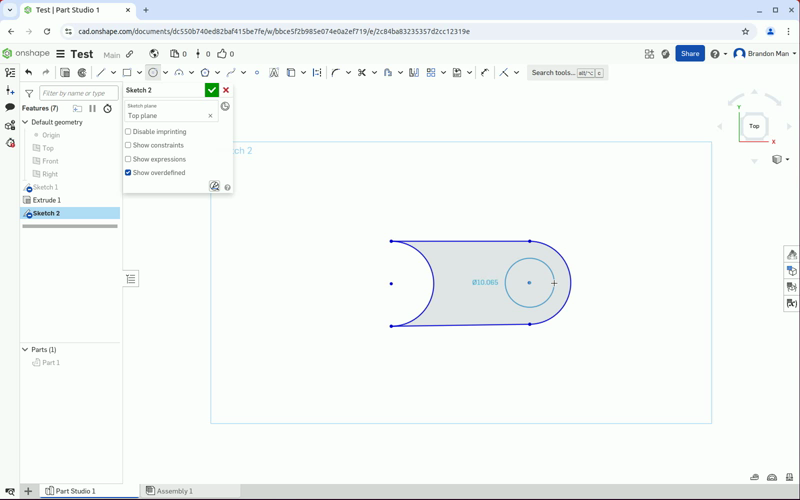
key(esc)
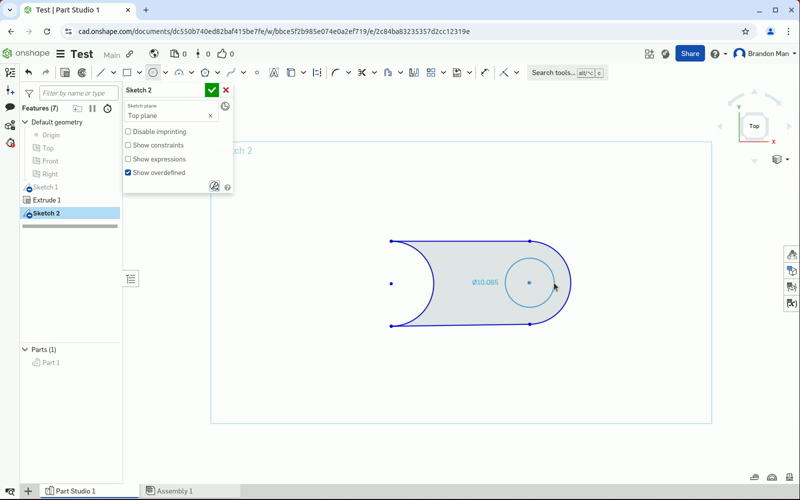
mouse_move(500, 267)
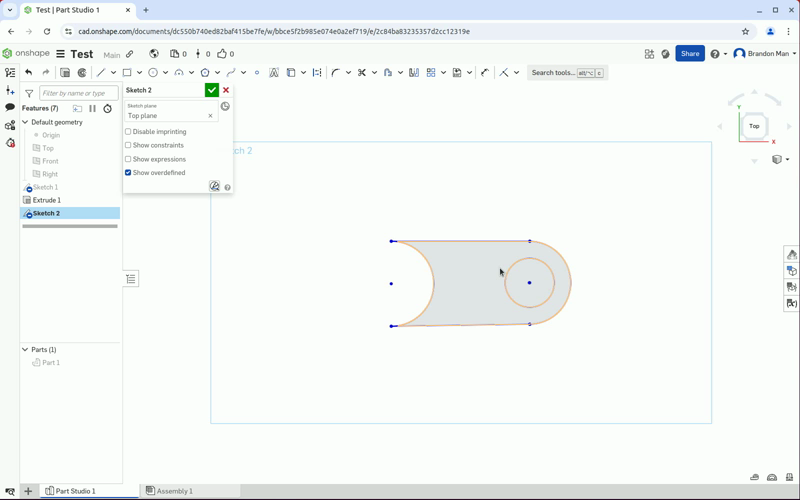
click(500, 267)
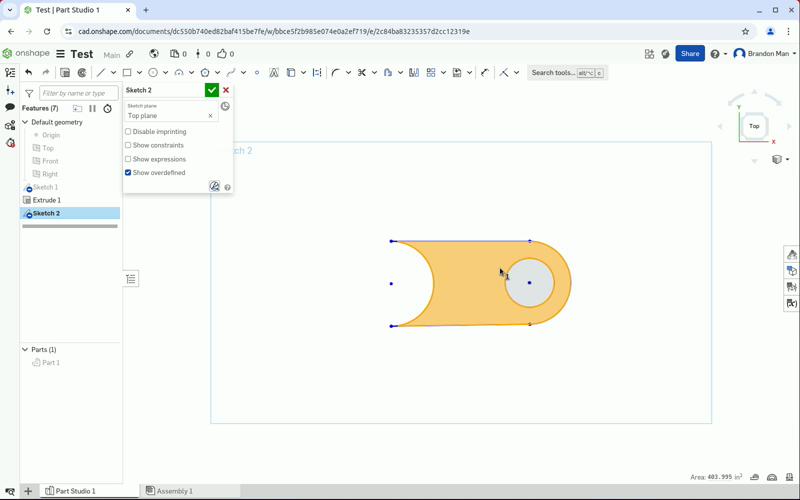
mouse_move(73, 352)
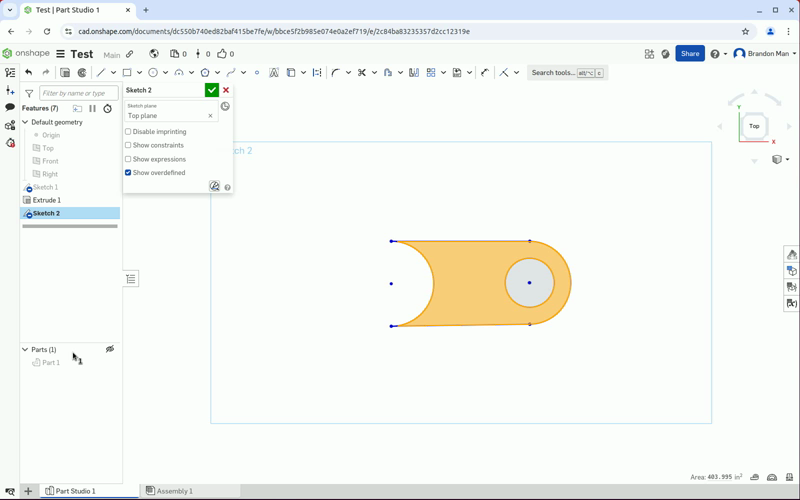
key(shift+y)
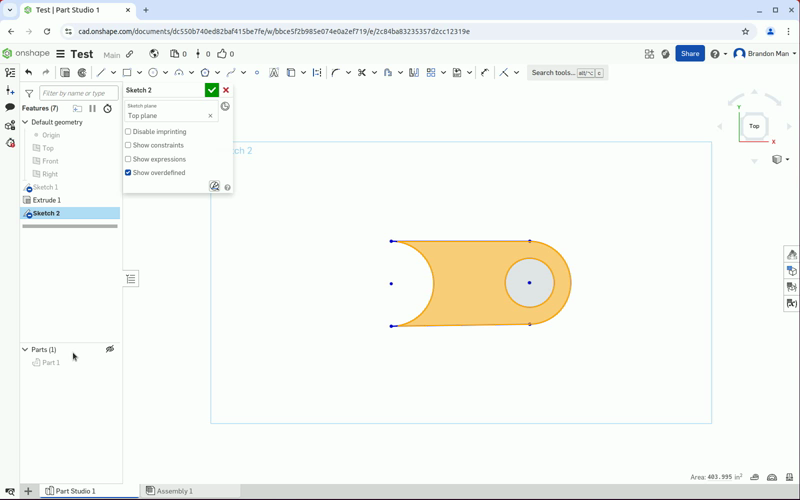
key(shift+e)
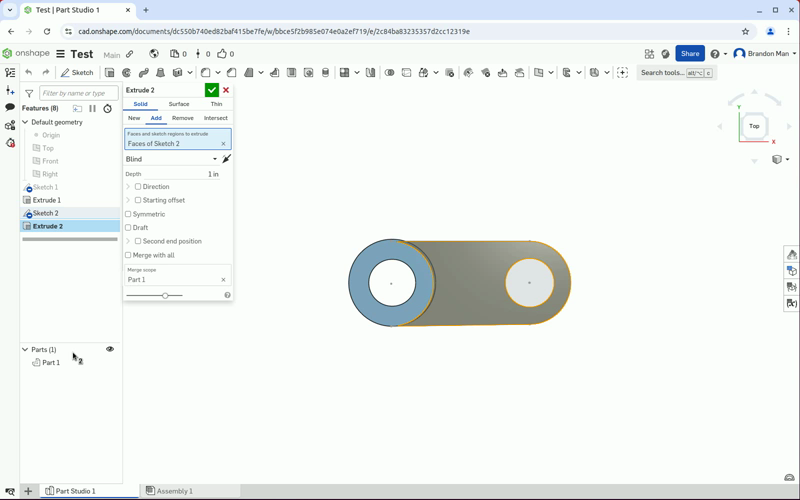
mouse_move(143, 106)
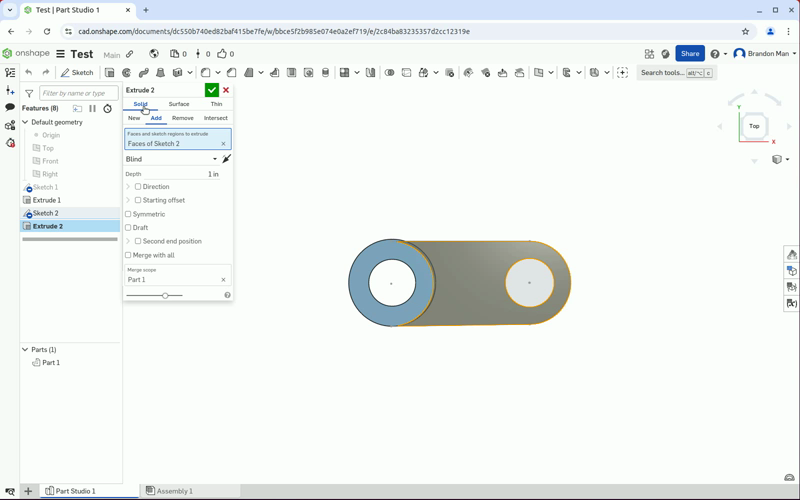
click(143, 106)
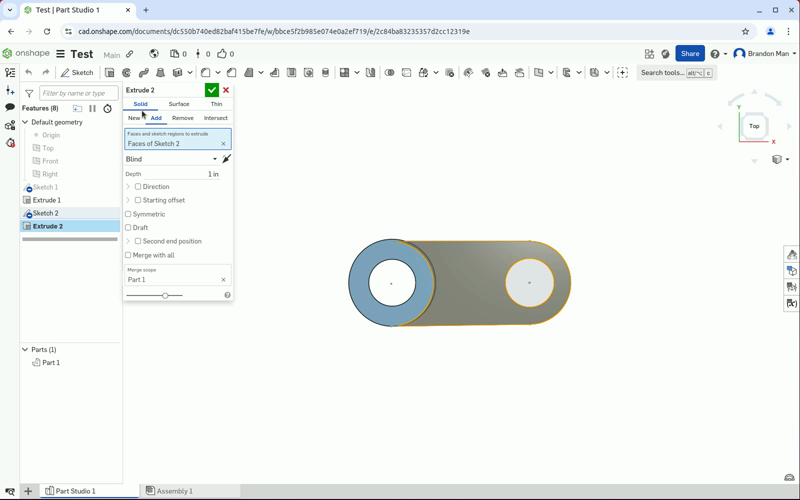
mouse_move(137, 120)
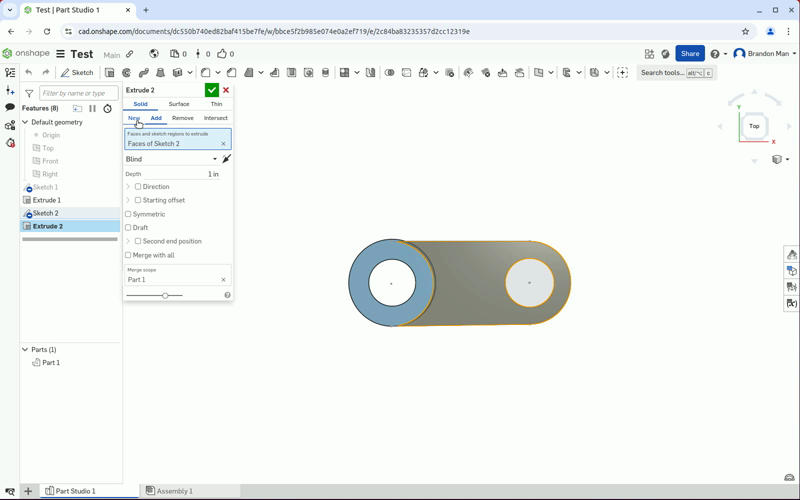
click(137, 120)
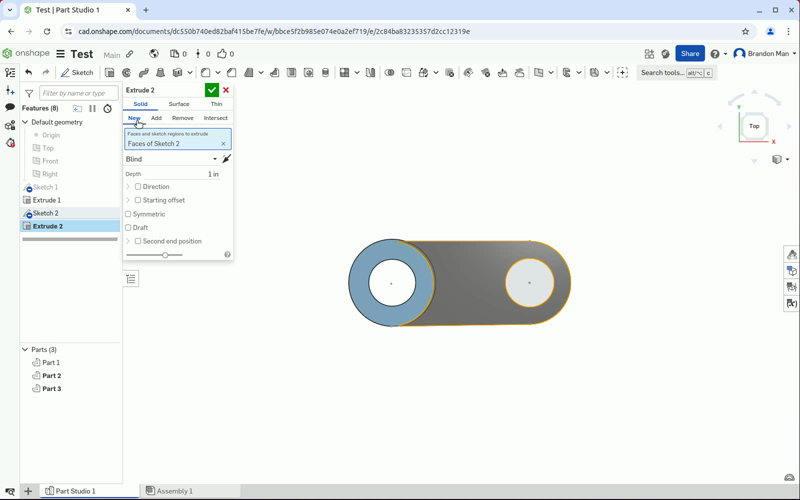
key(tab, 4)
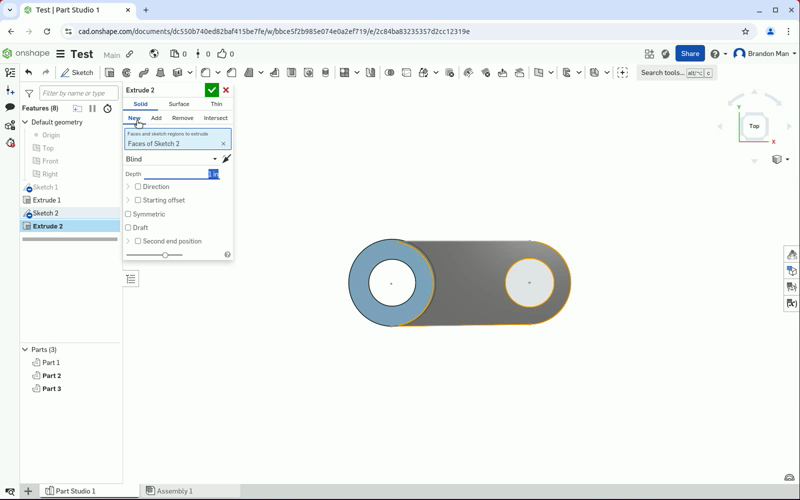
text(7.703)
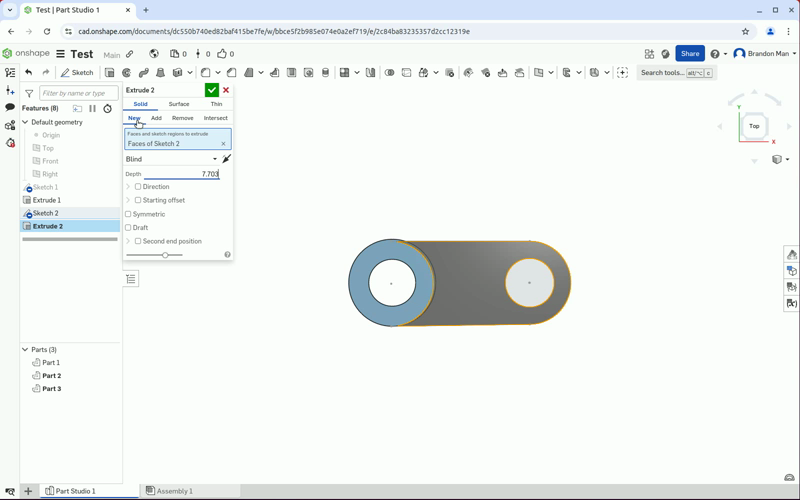
key(enter)
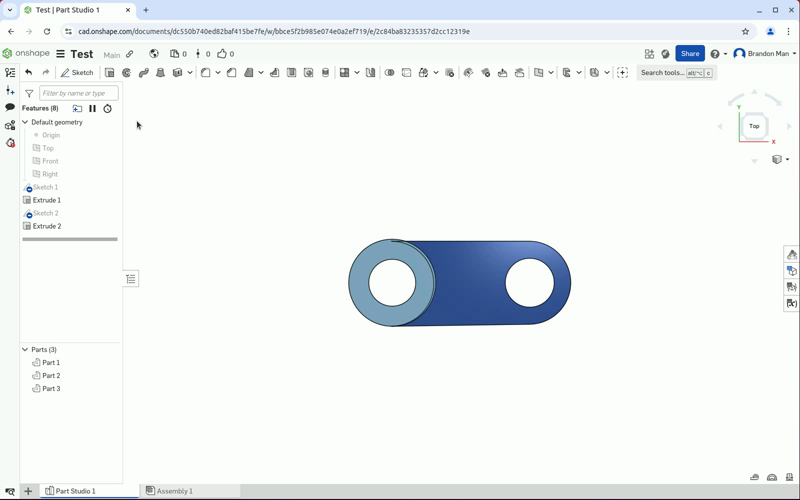
key(shift+h)
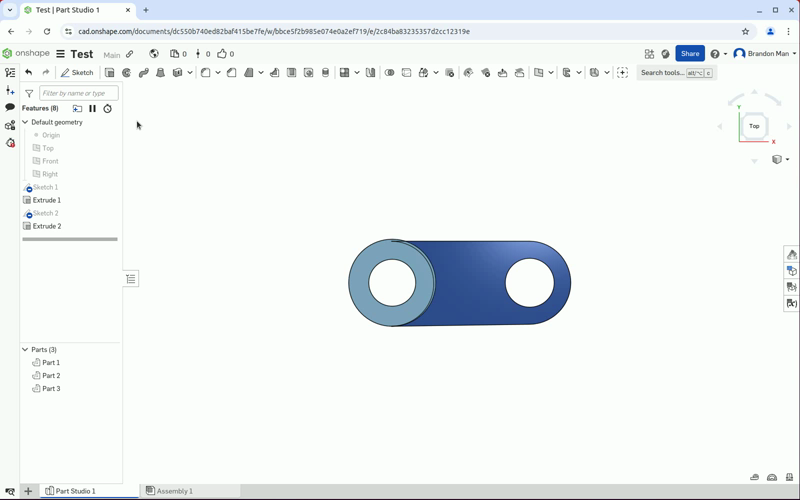
key(shift+h)
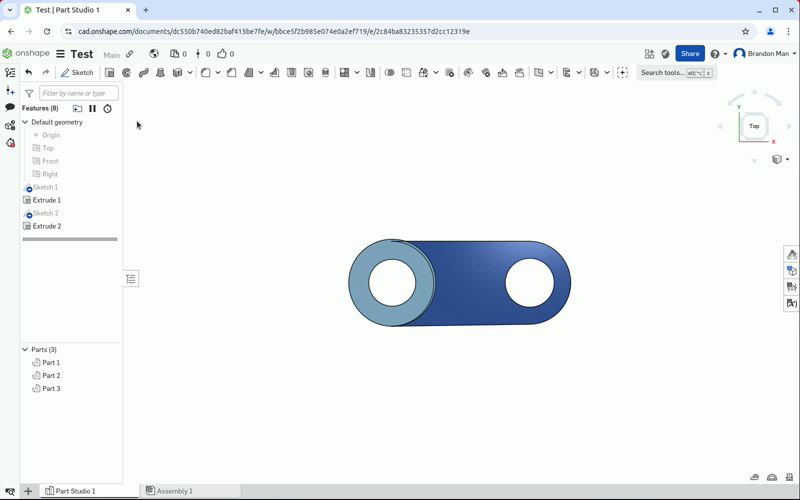
mouse_move(73, 189)
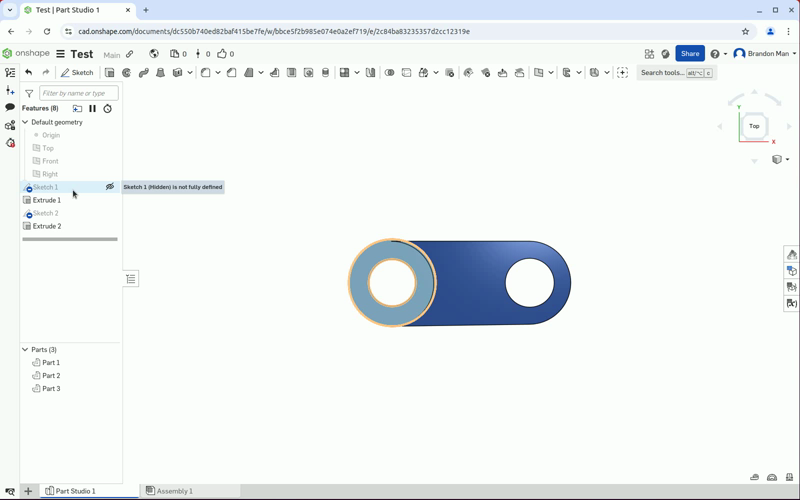
click(73, 189)
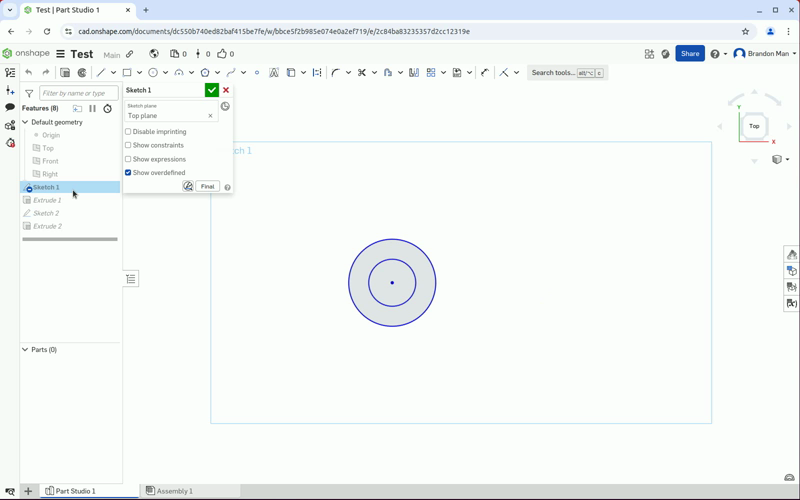
mouse_move(229, 92)
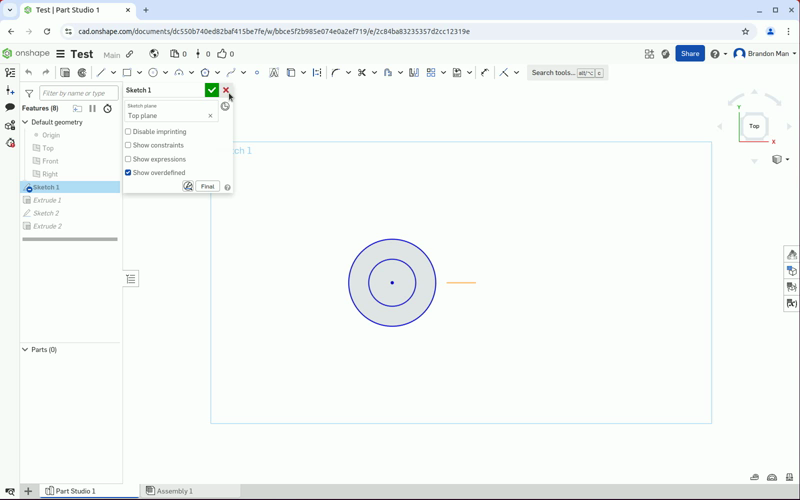
click(229, 92)
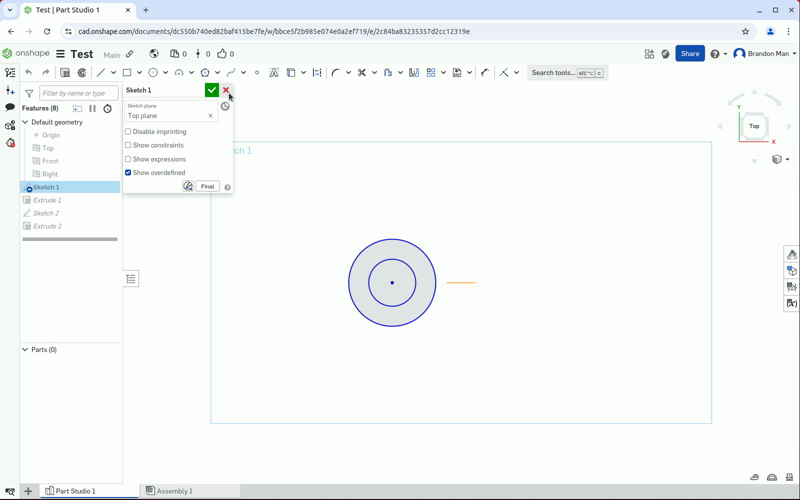
key(shift+s)
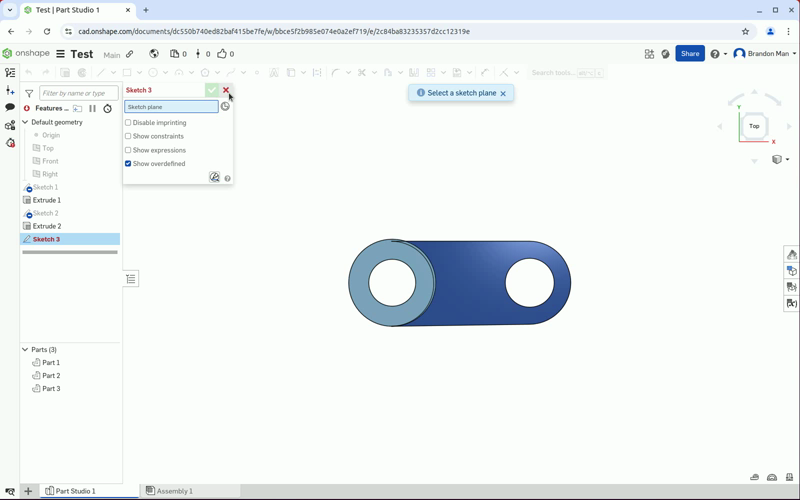
mouse_move(73, 150)
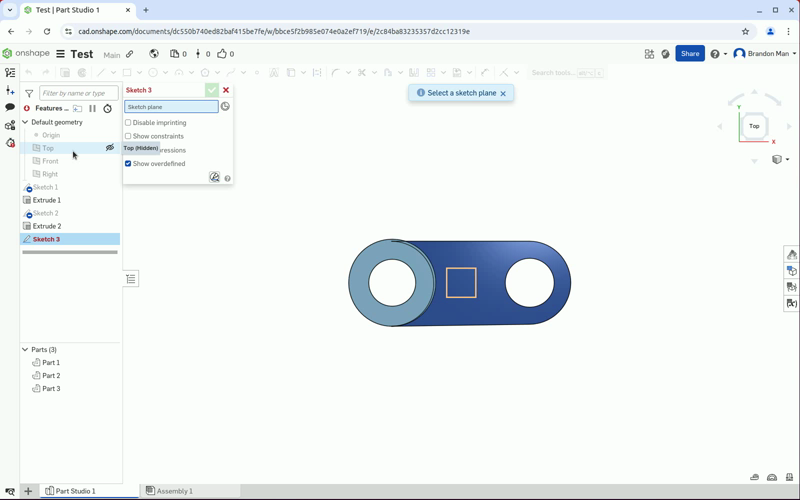
click(73, 150)
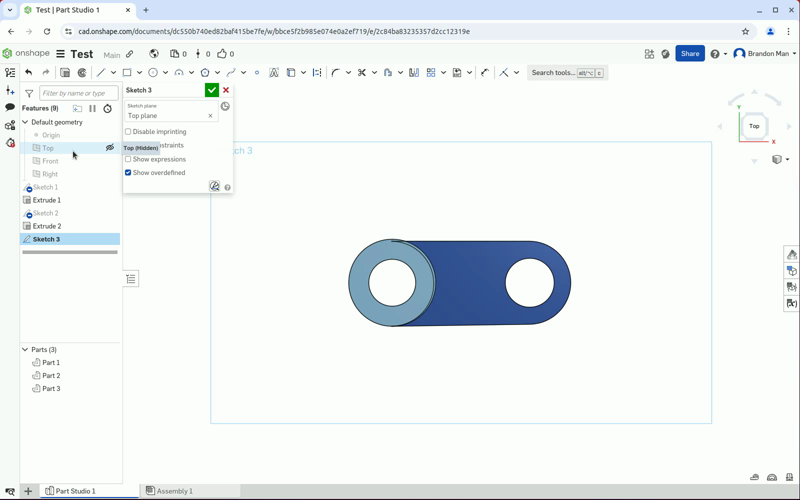
mouse_move(73, 352)
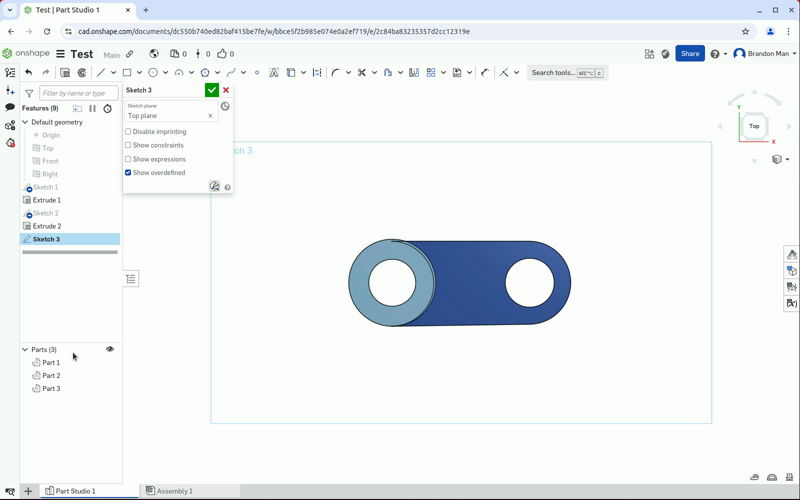
key(y)
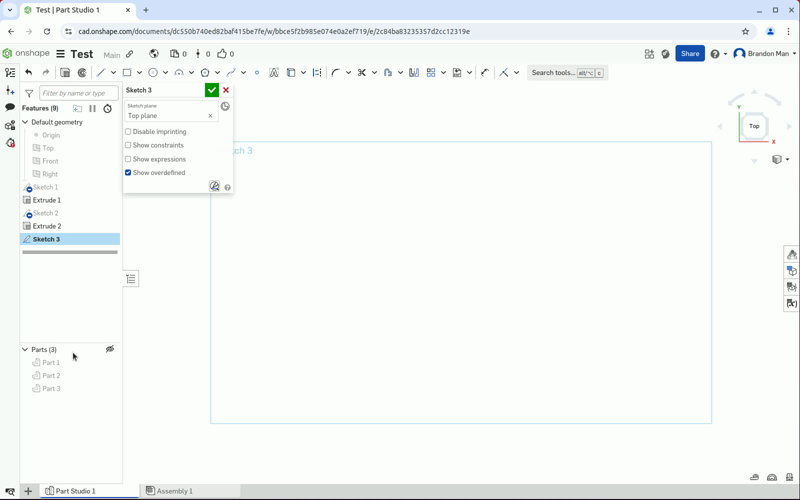
key(c)
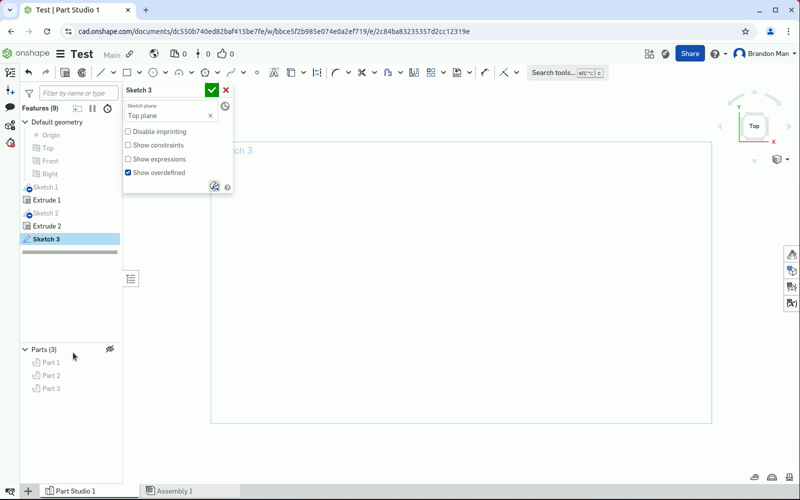
key_down(shift)
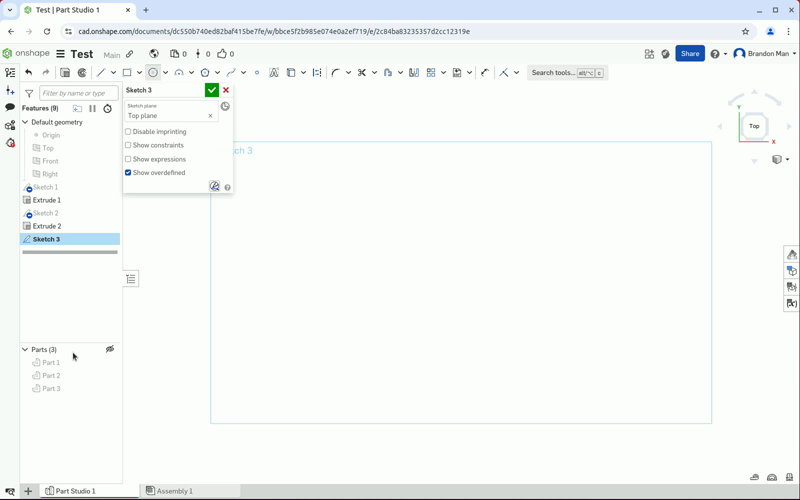
mouse_move(392, 282)
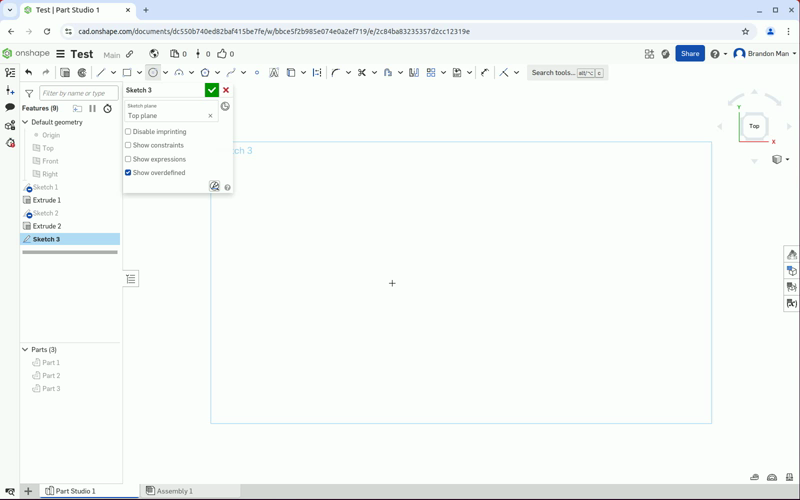
click(392, 282)
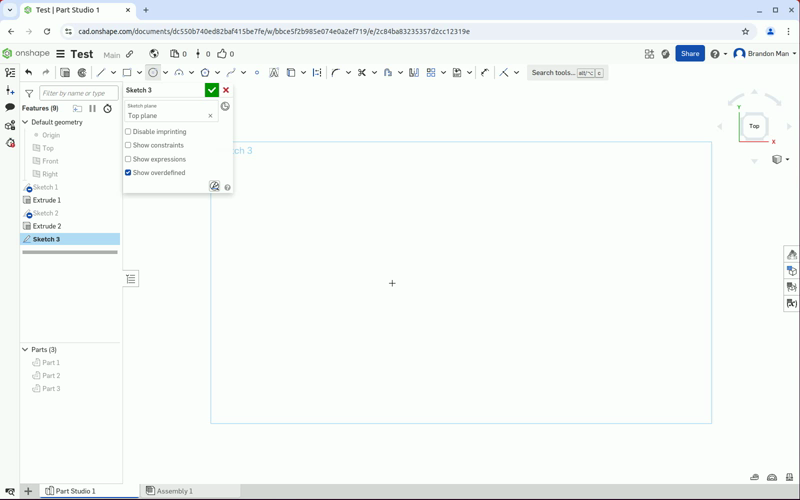
key_up(shift)
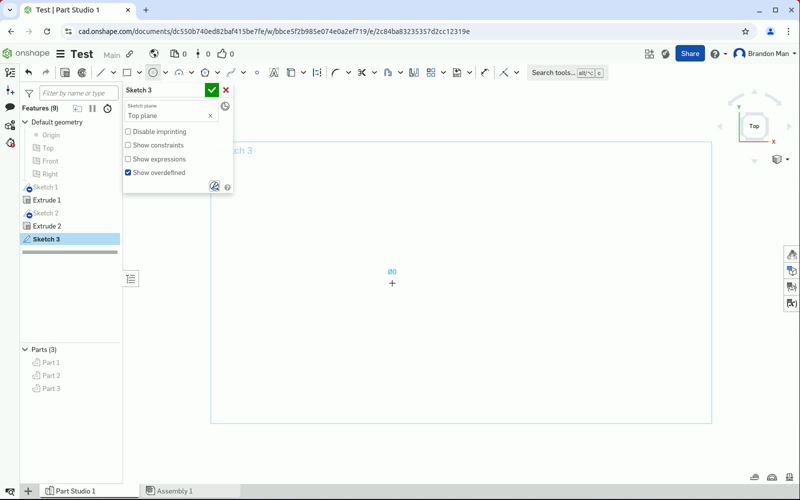
mouse_move(435, 282)
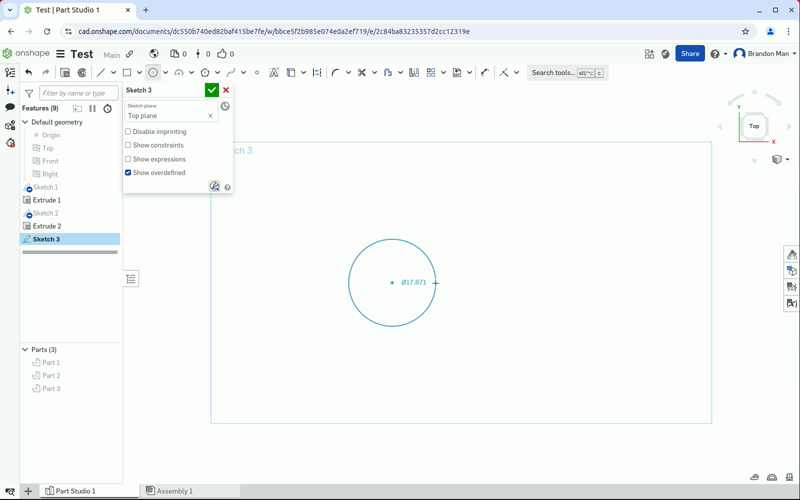
click(435, 282)
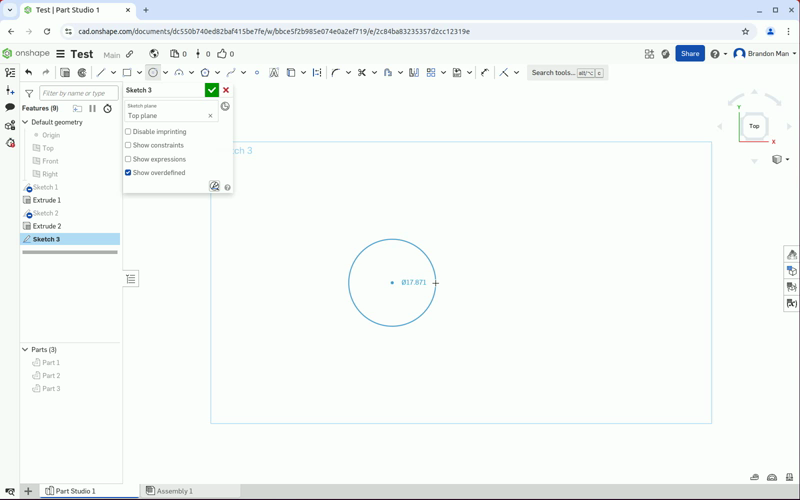
key(esc)
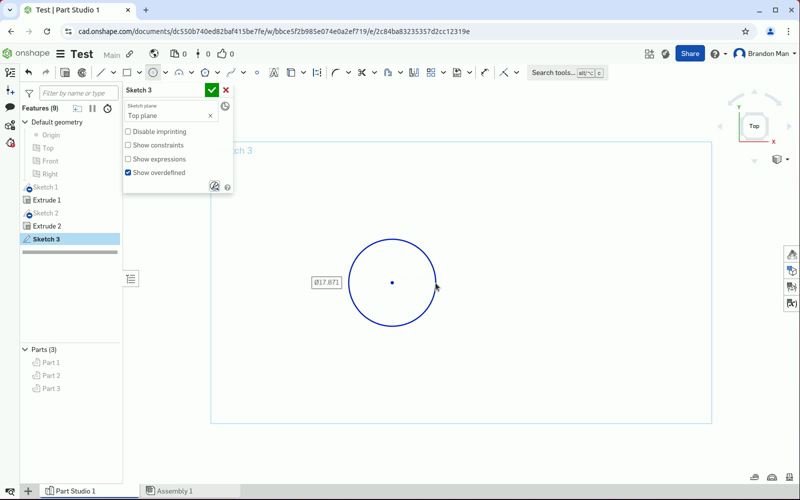
key(c)
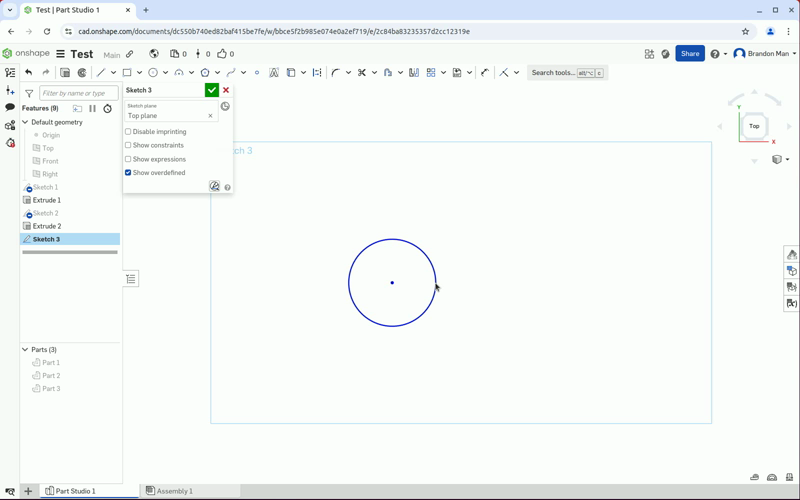
key_down(shift)
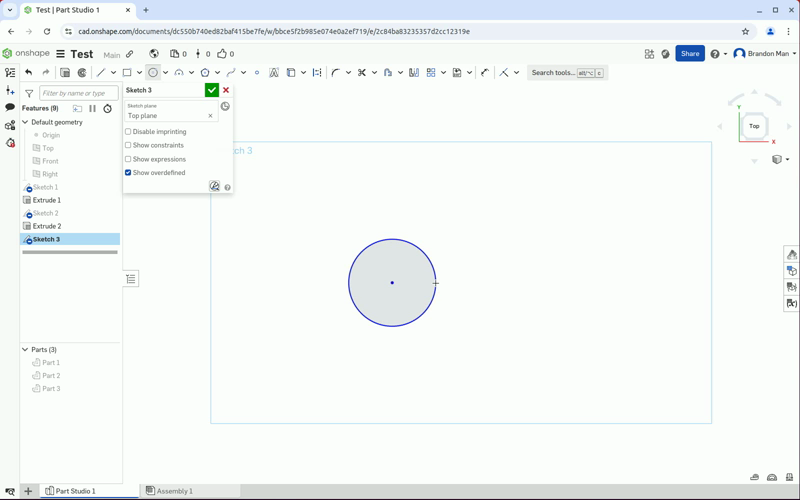
mouse_move(392, 282)
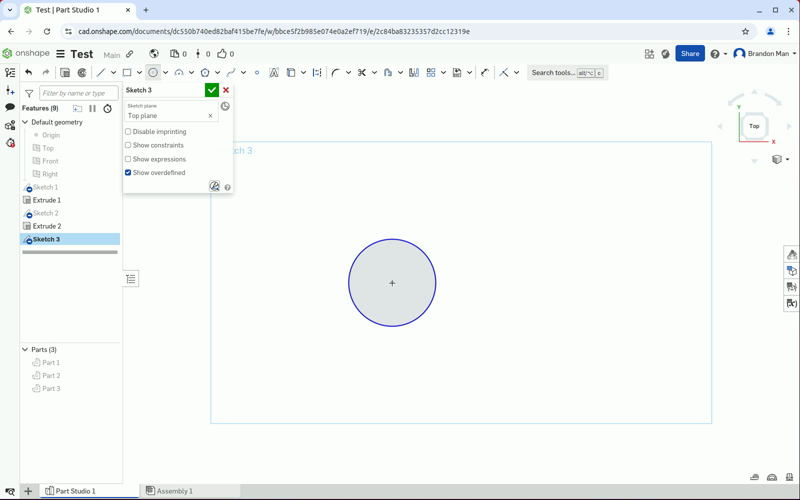
click(392, 282)
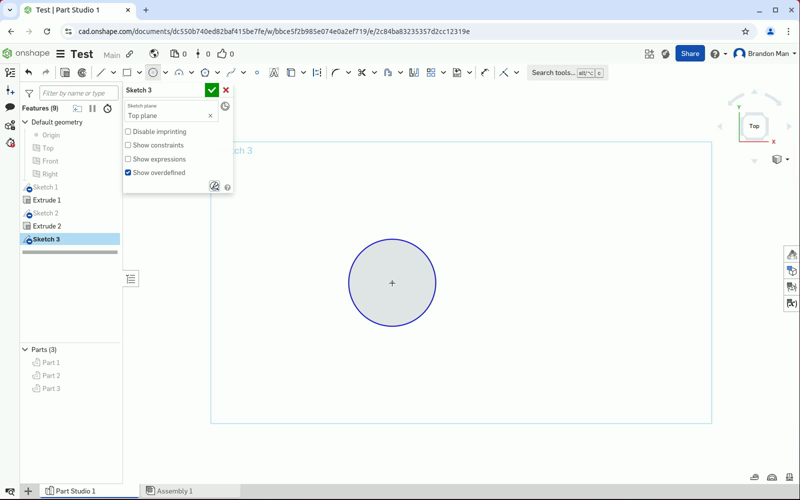
key_up(shift)
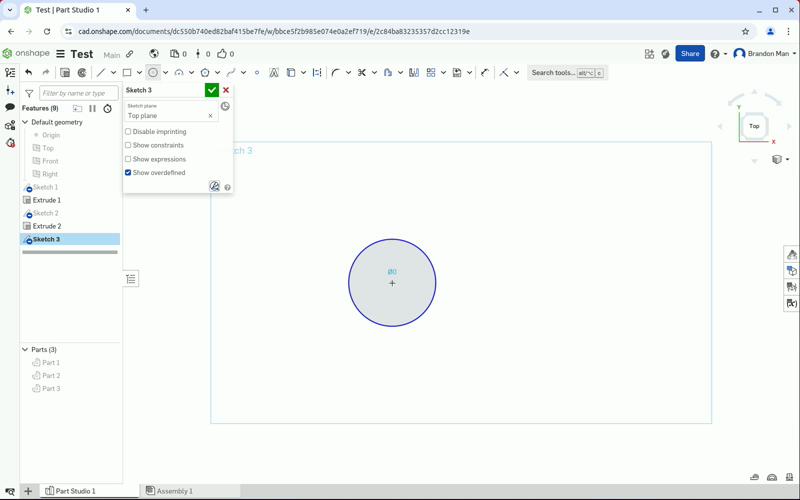
mouse_move(415, 282)
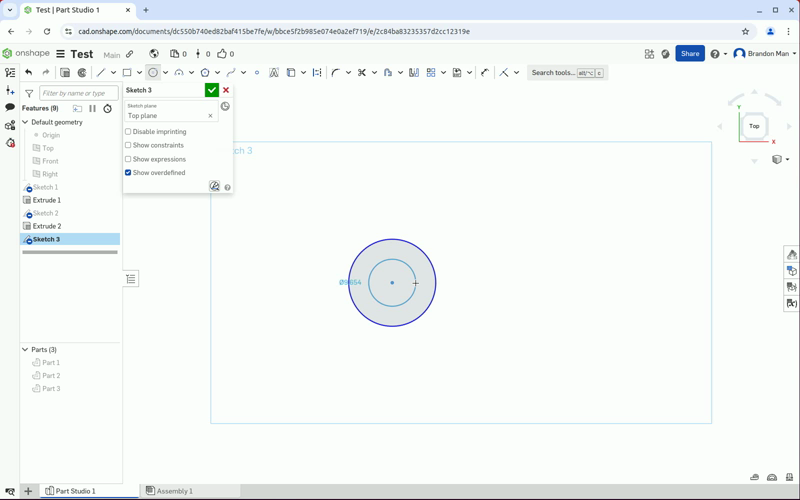
click(415, 282)
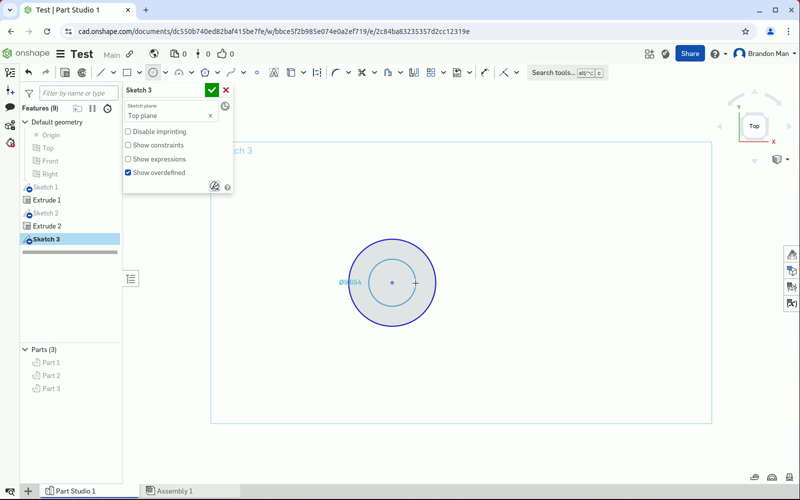
key(esc)
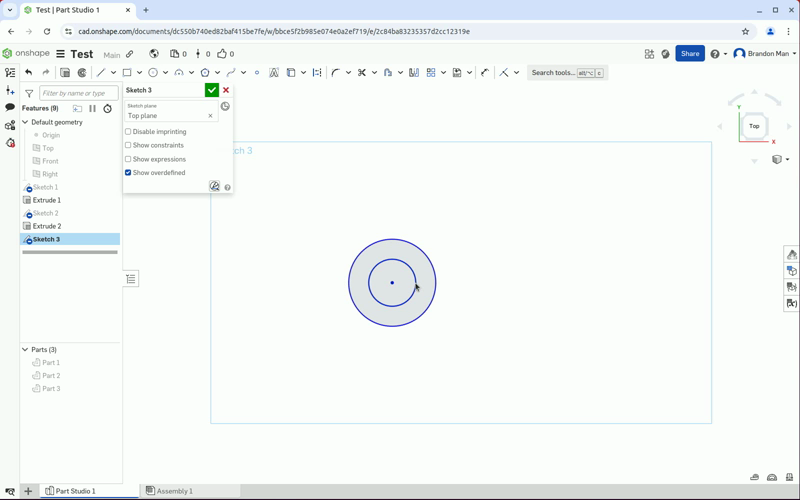
mouse_move(416, 272)
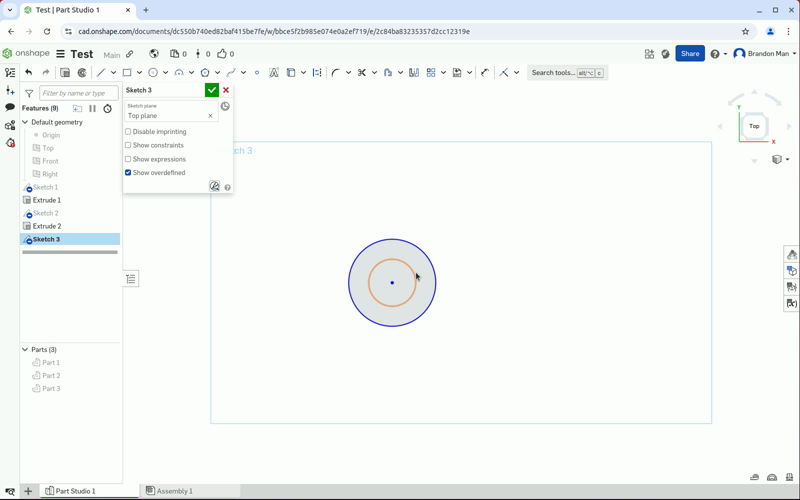
click(416, 272)
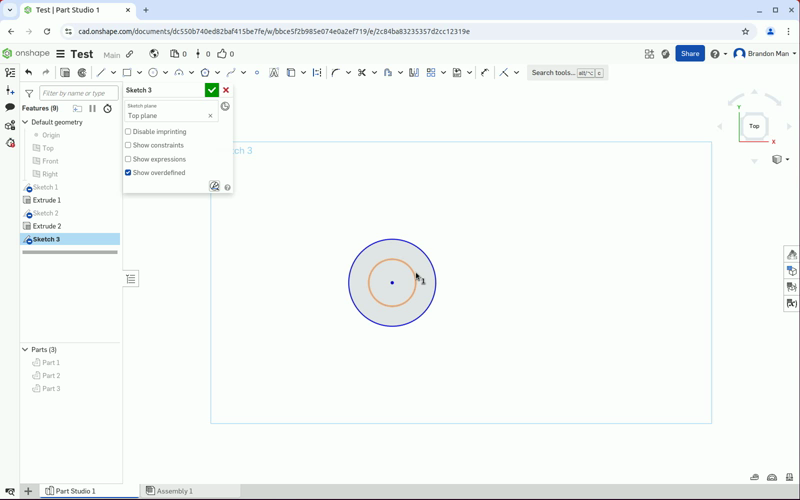
mouse_move(73, 352)
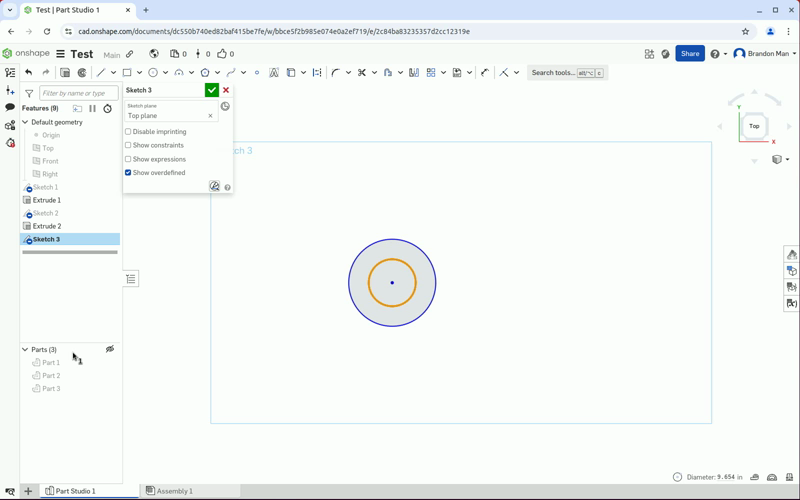
key(shift+y)
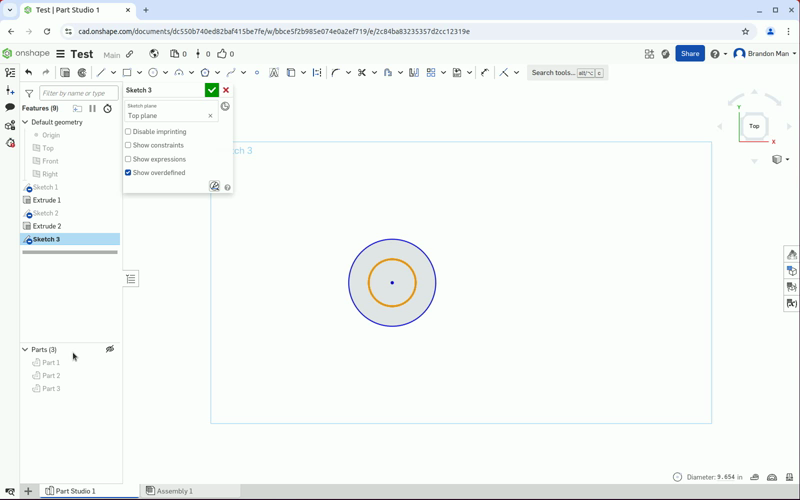
key(shift+e)
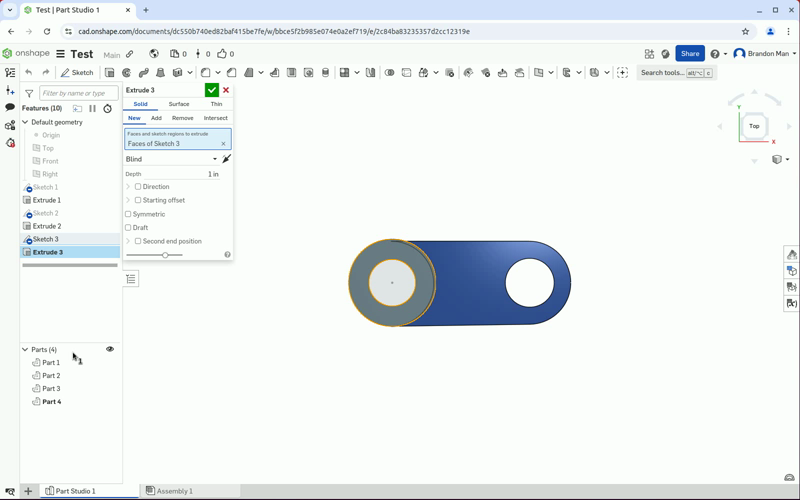
mouse_move(143, 106)
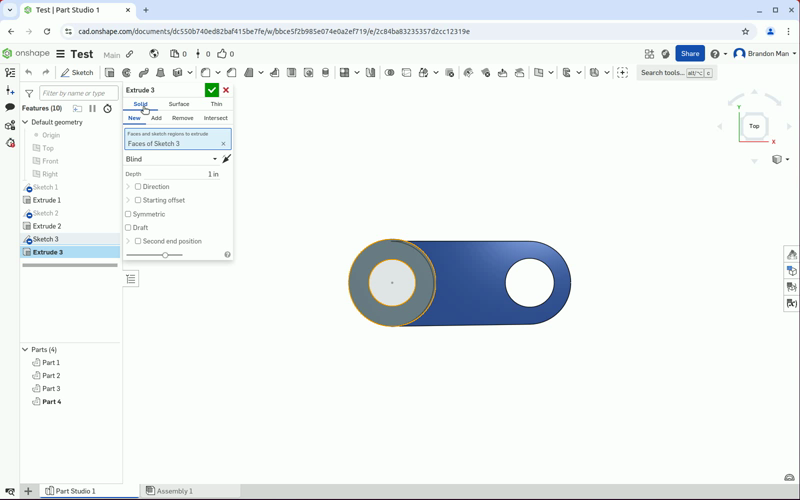
click(143, 106)
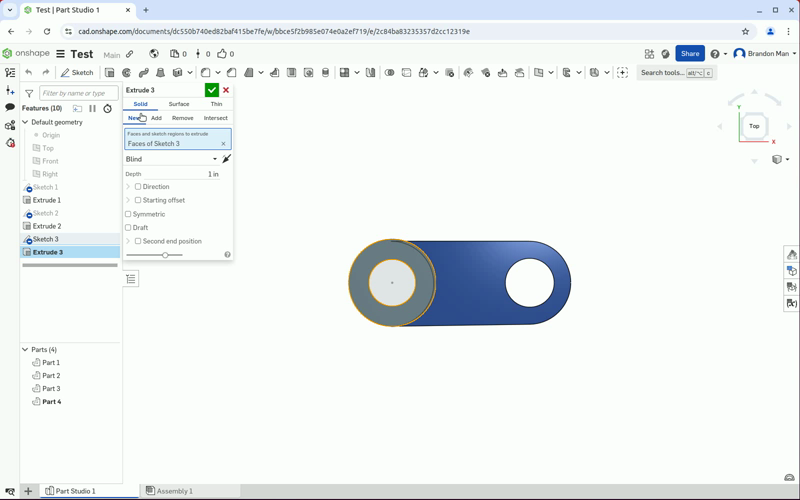
mouse_move(137, 120)
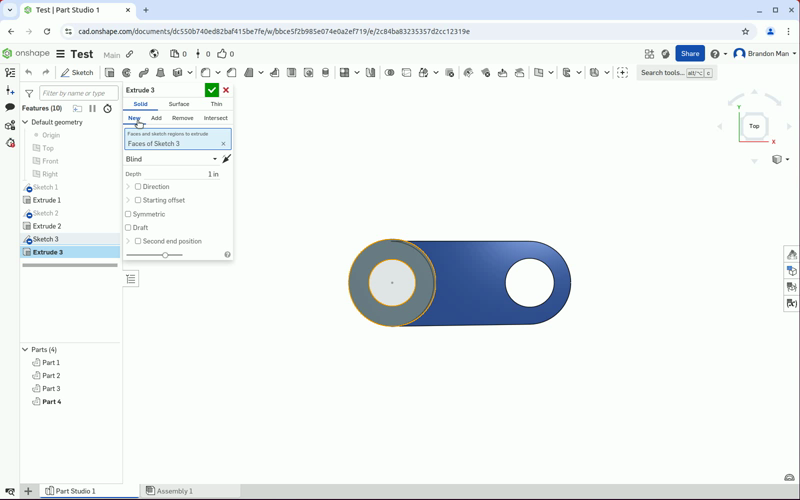
click(137, 120)
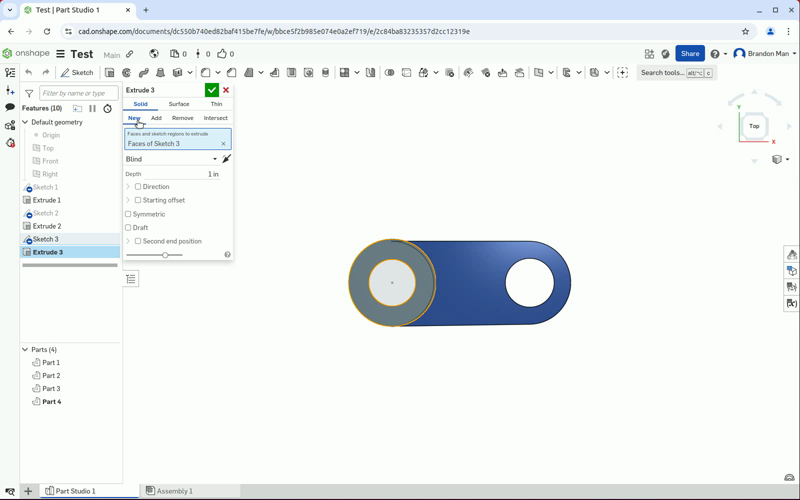
key(tab, 4)
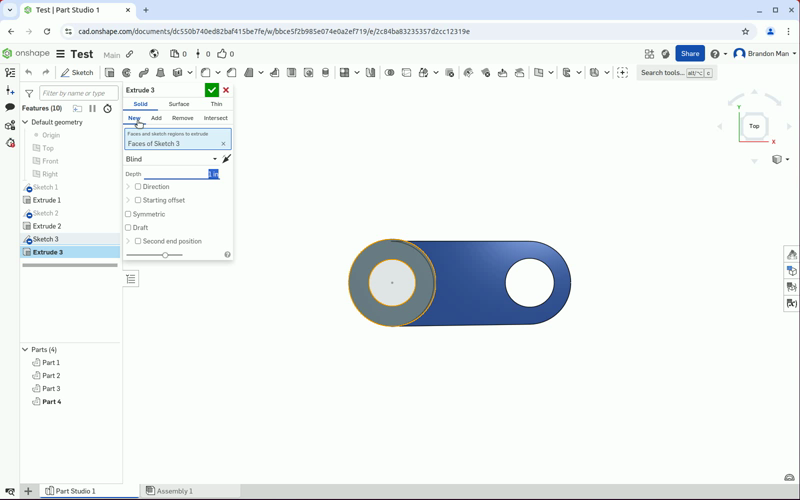
text(15.165)
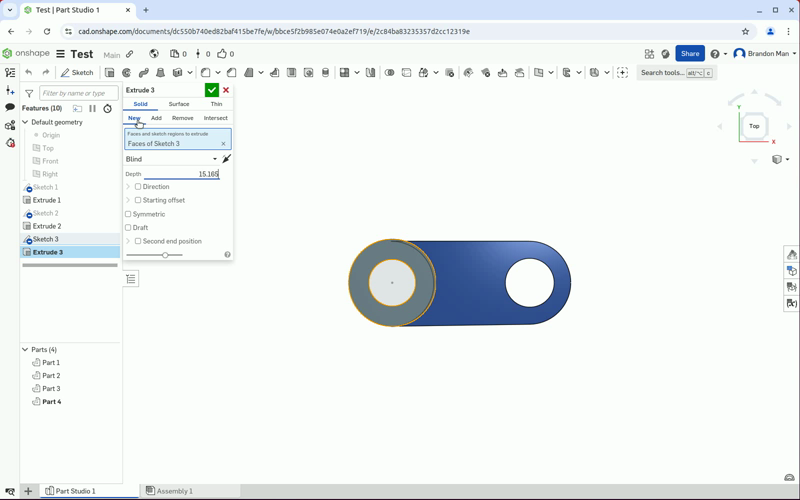
key(enter)
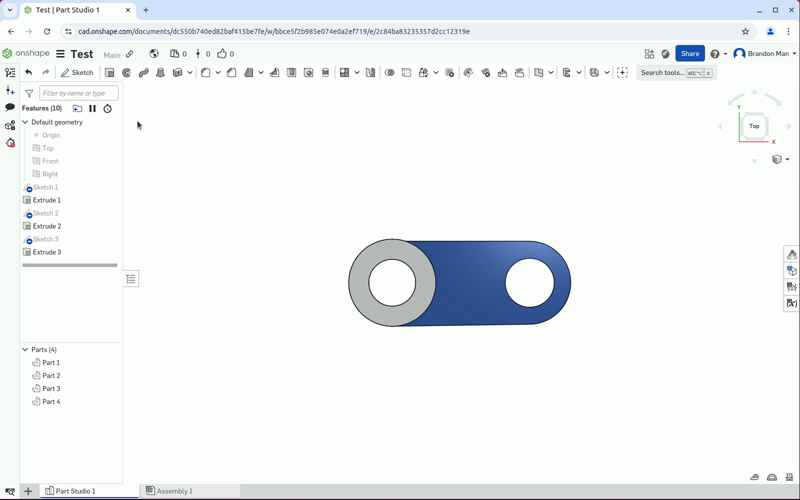
key(shift+h)
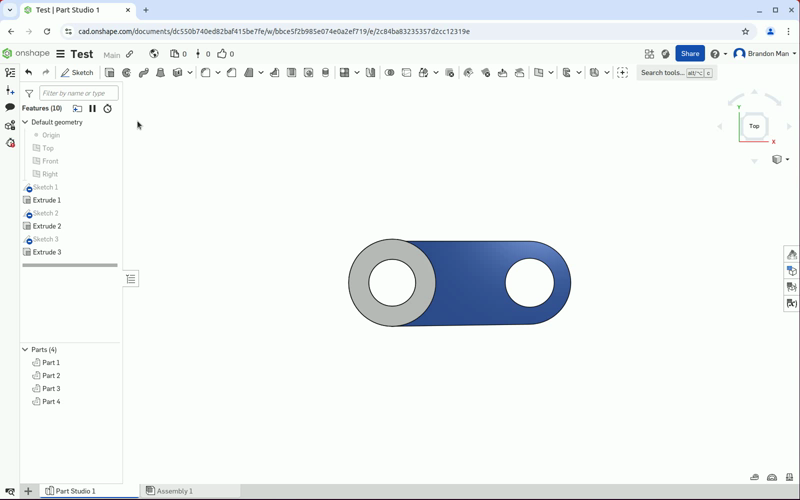
key(shift+h)
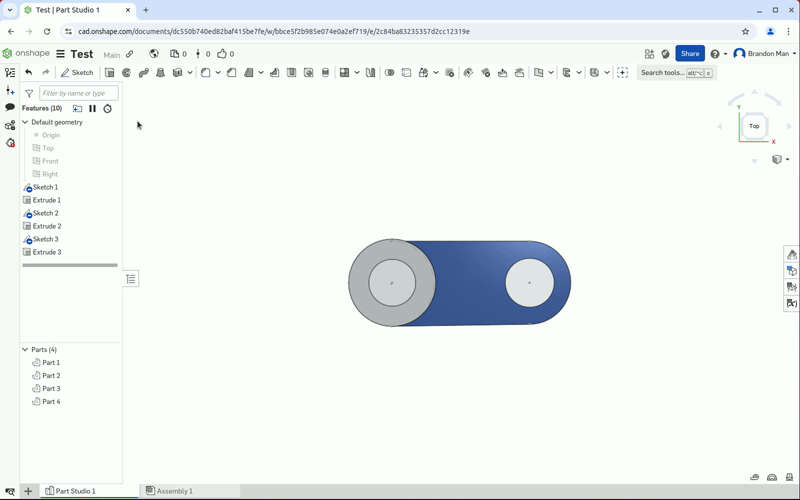
key(shift+7)
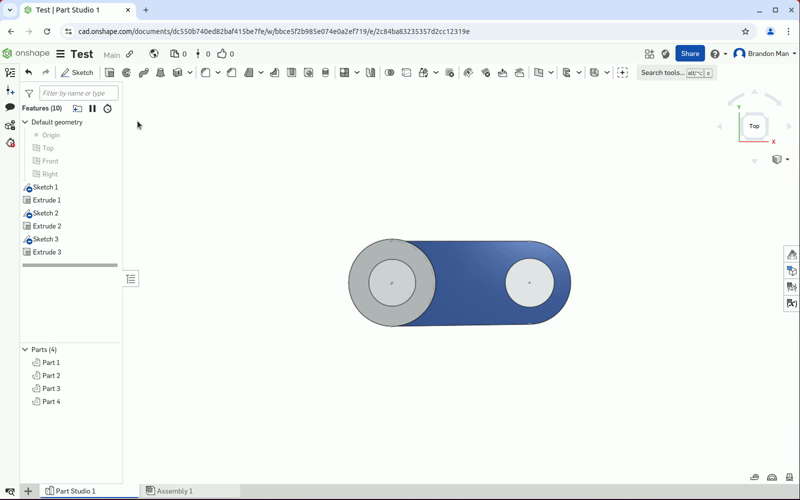
key(up, 3)
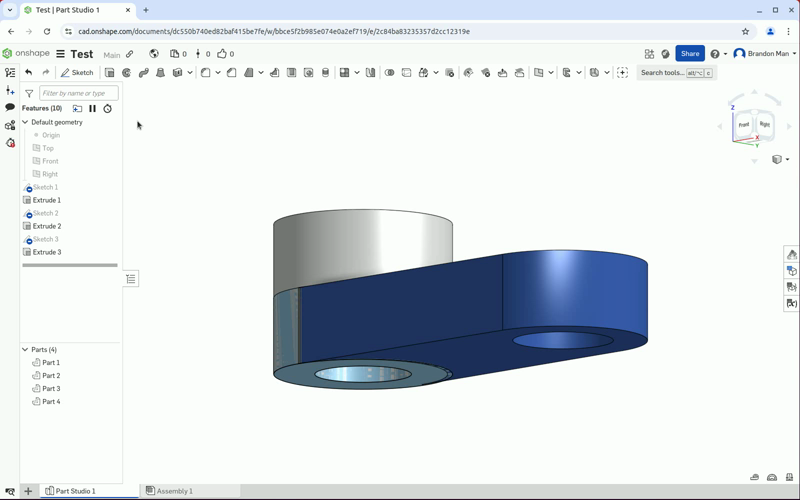
key(left, 3)
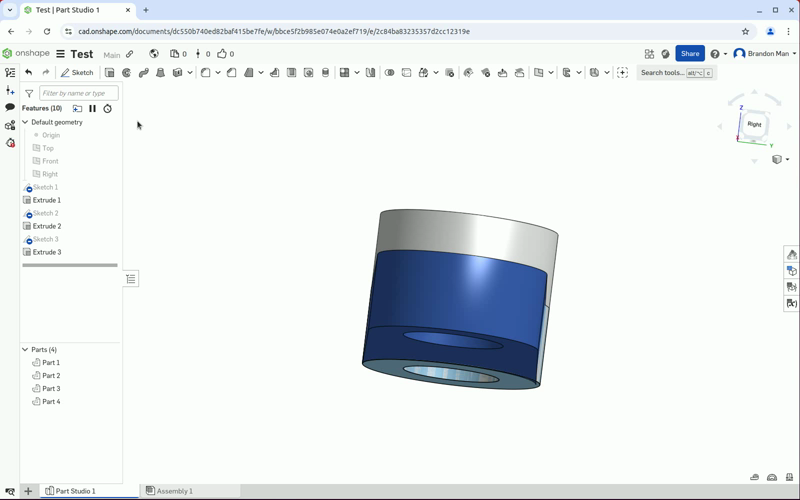
key(right, 3)
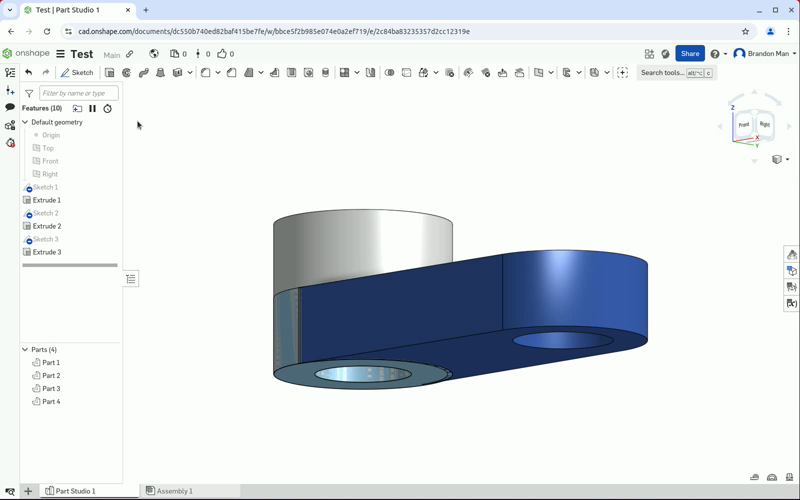
key(down, 3)
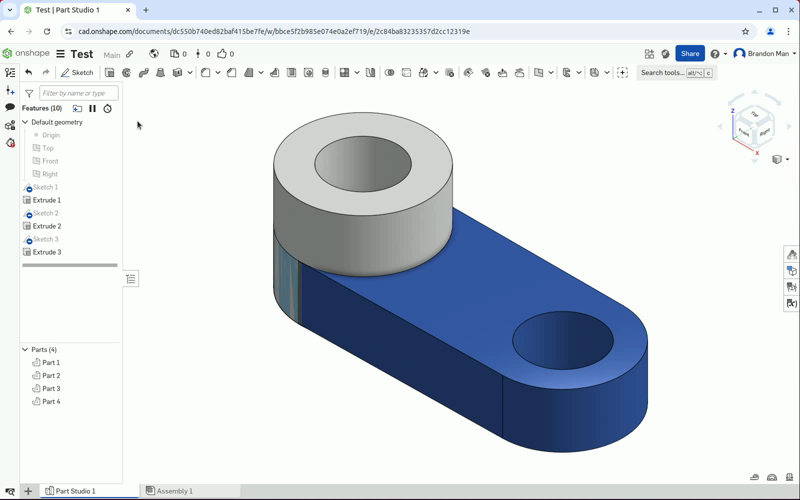
mouse_move(73, 189)
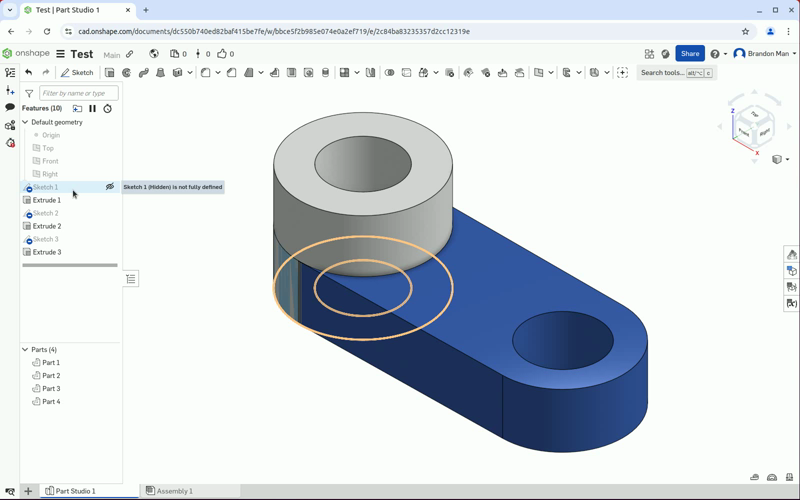
click(73, 189)